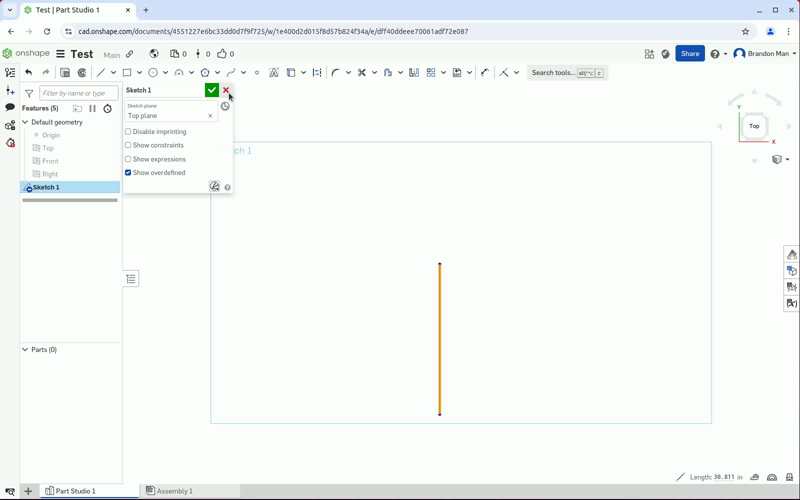
key(shift+h)
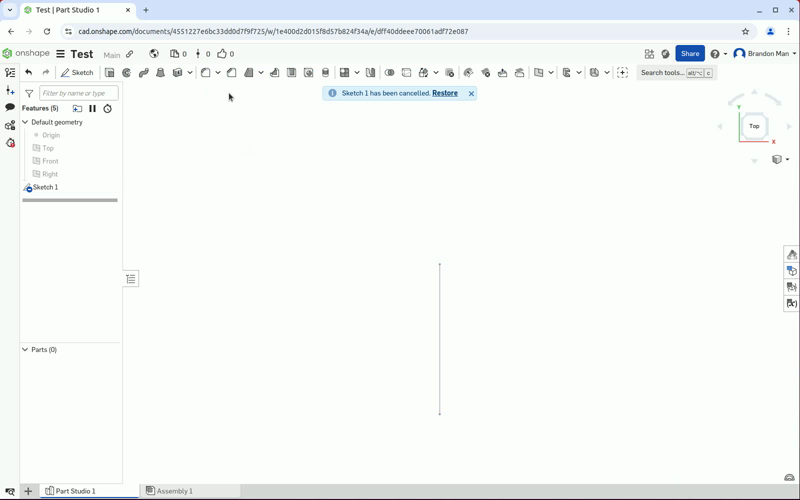
mouse_move(73, 352)
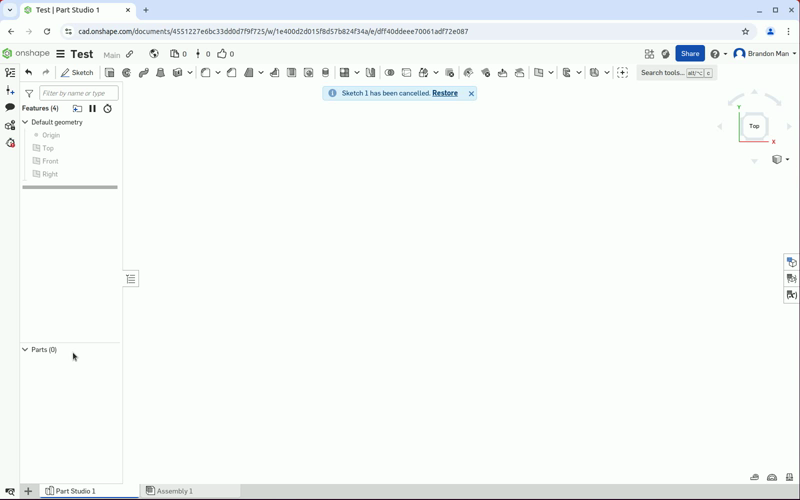
key(y)
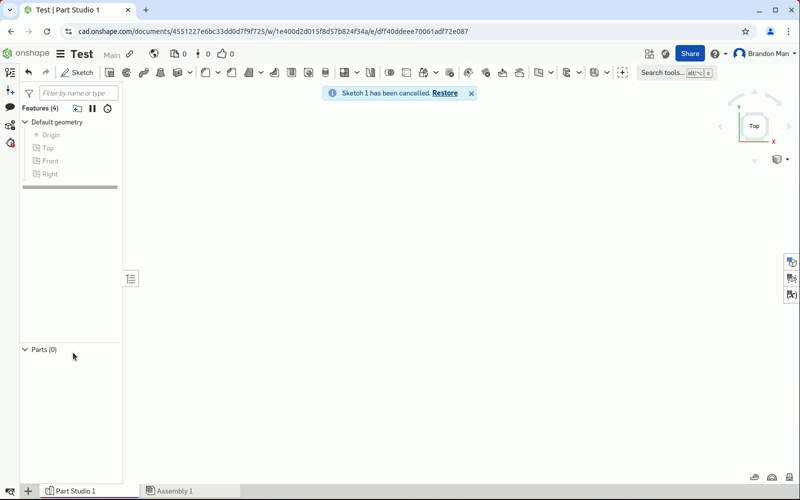
key(shift+p)
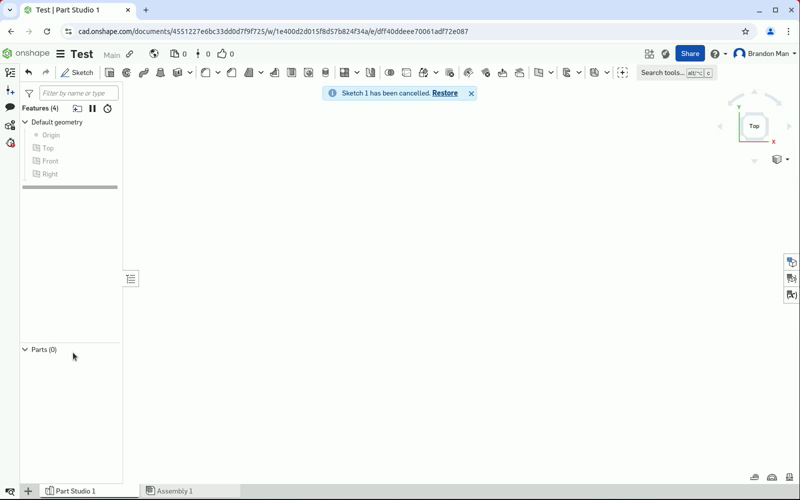
key(space)
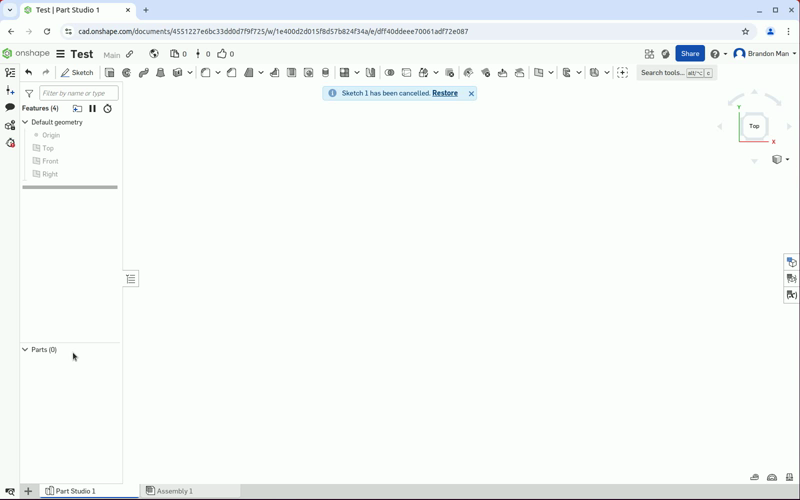
key_down(shift)
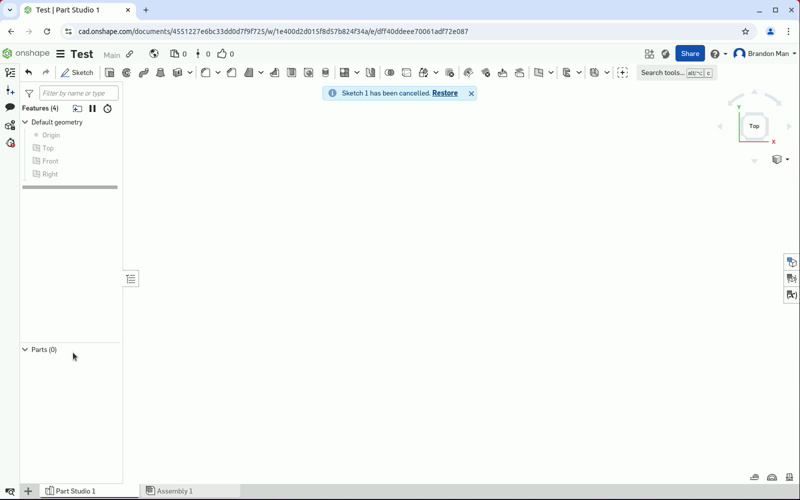
key(up)
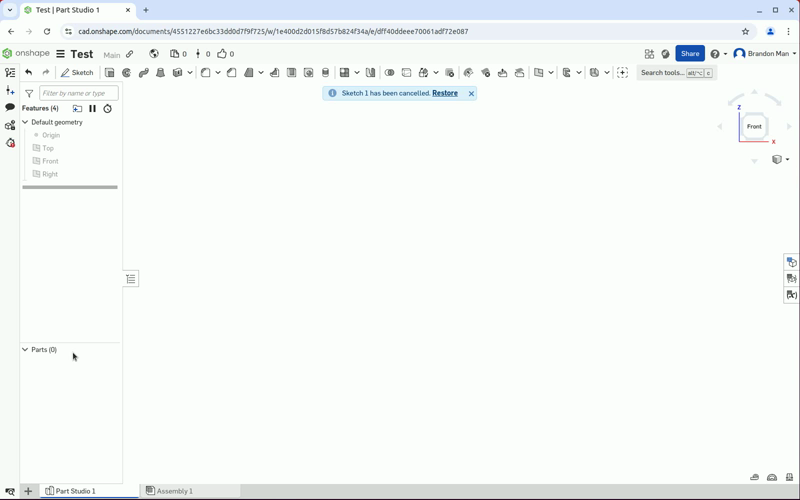
key_up(shift)
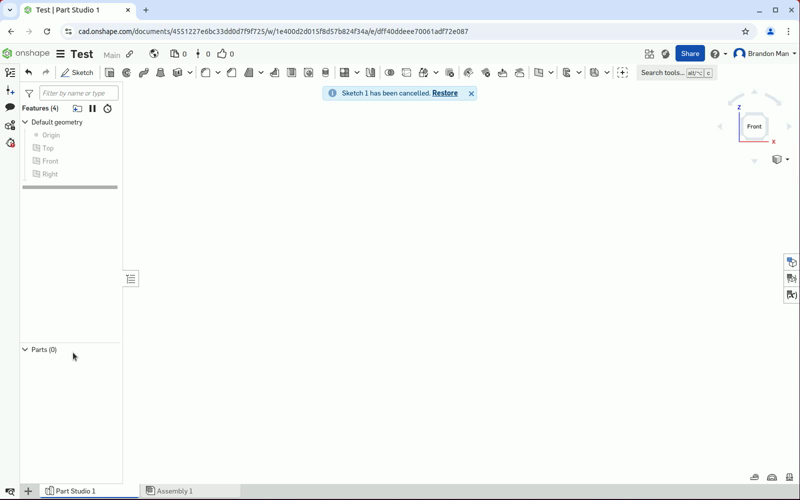
mouse_move(73, 352)
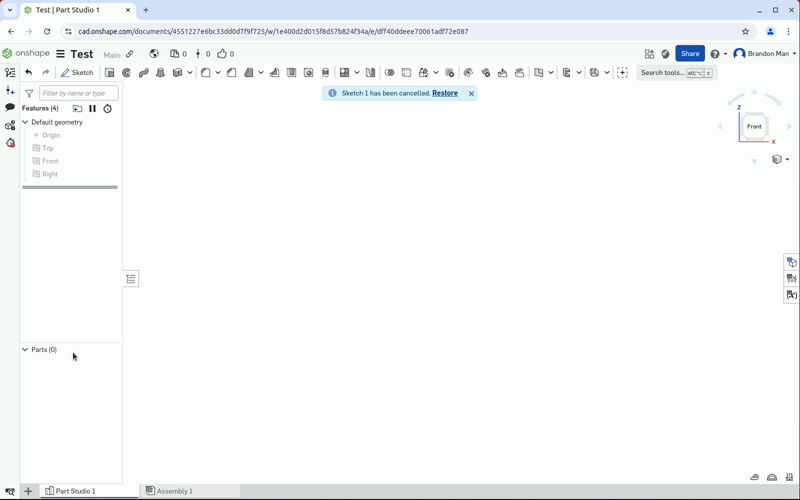
key(shift+y)
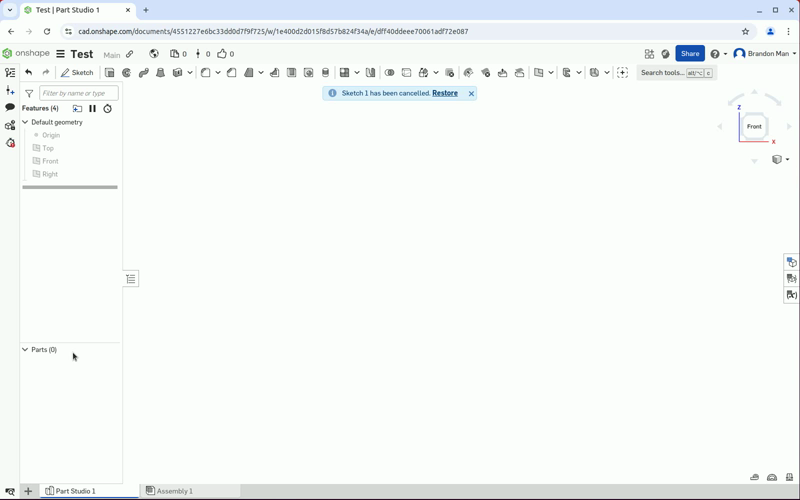
key(shift+s)
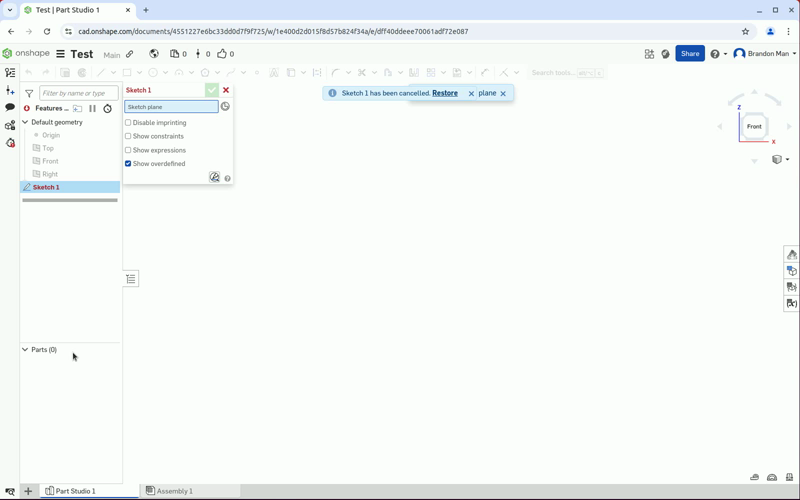
mouse_move(73, 163)
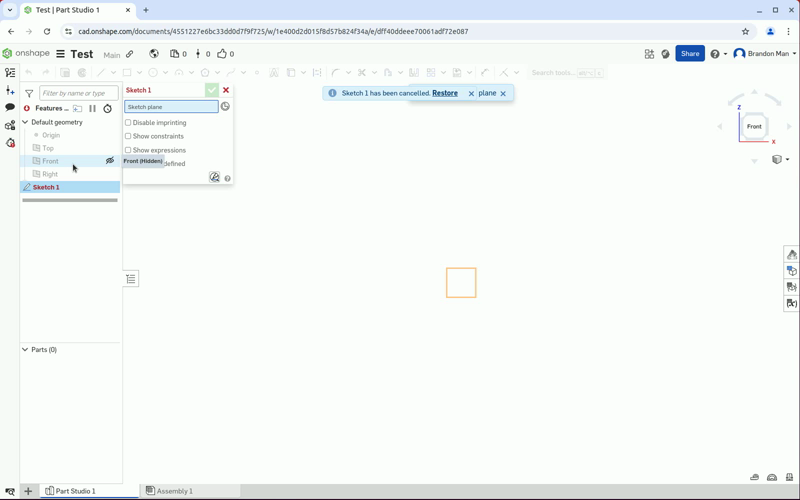
click(73, 163)
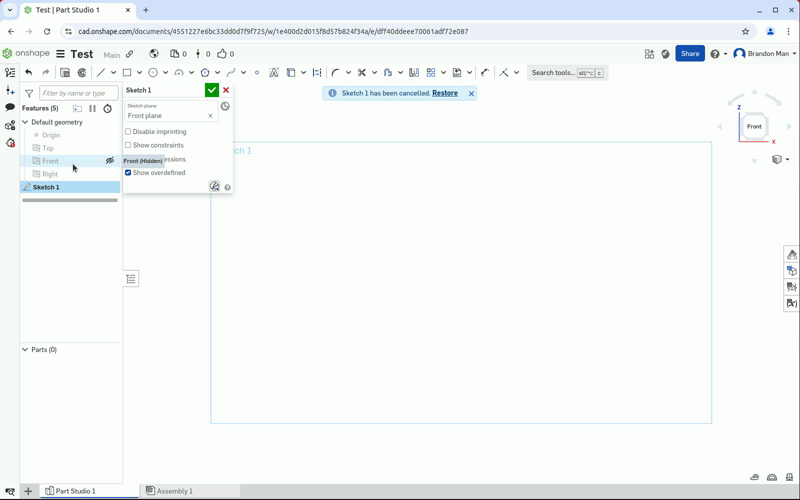
mouse_move(73, 352)
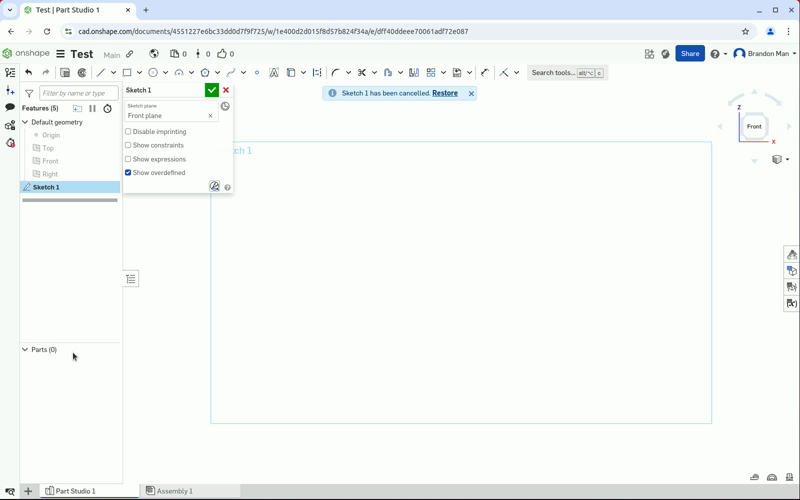
key(y)
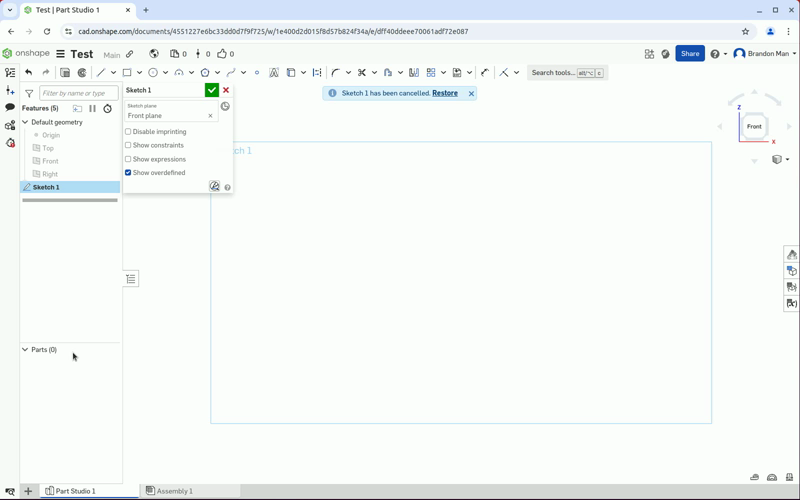
key(l)
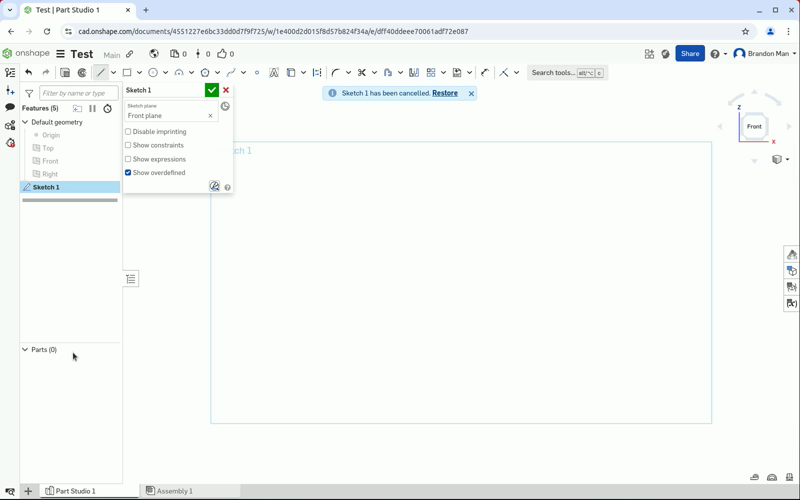
key_down(shift)
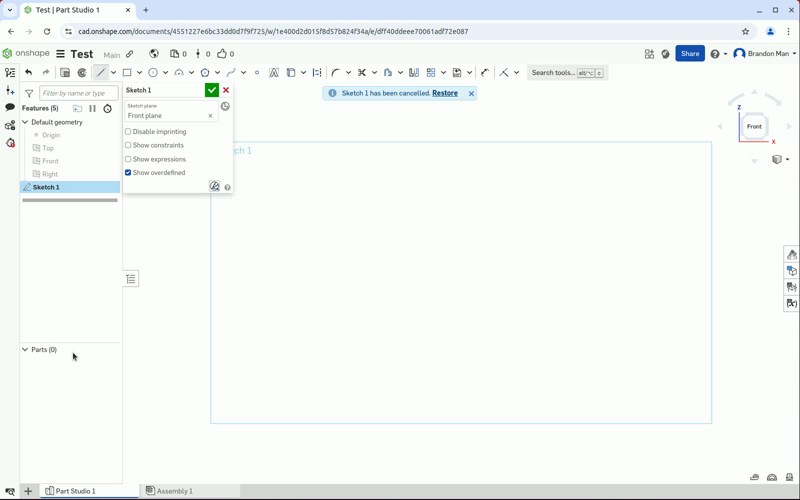
mouse_move(362, 196)
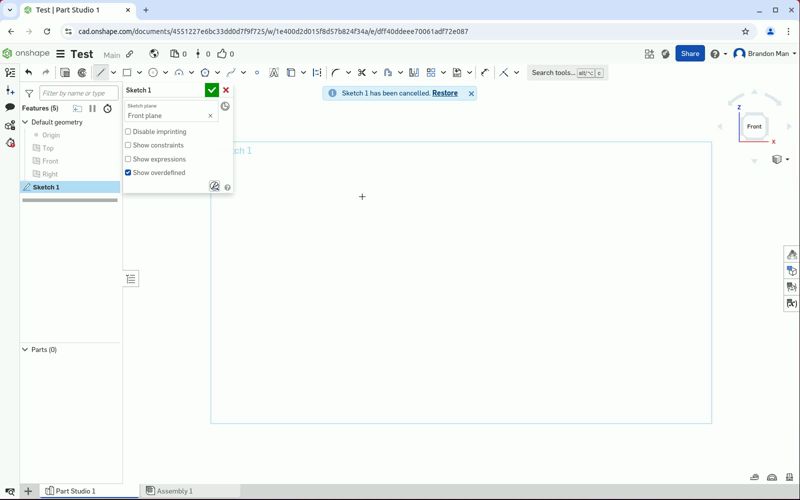
click(362, 196)
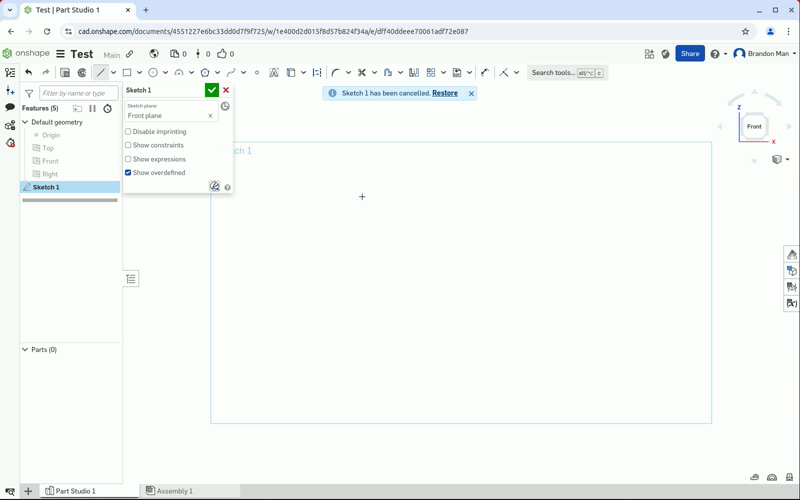
key_up(shift)
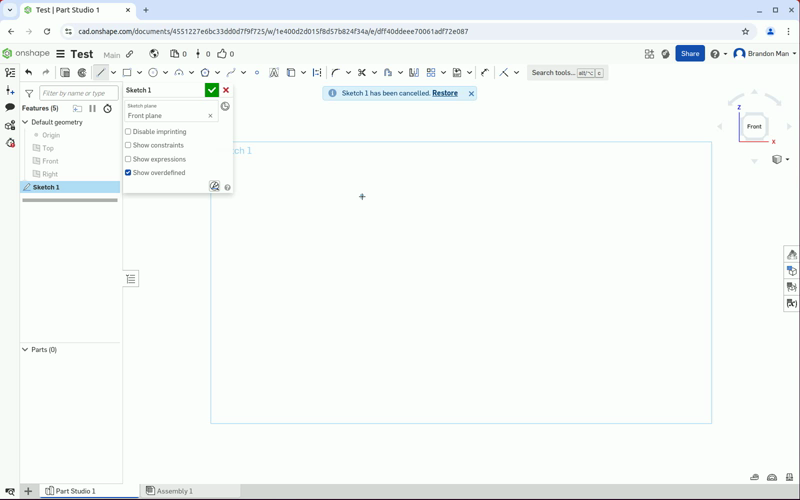
key_down(shift)
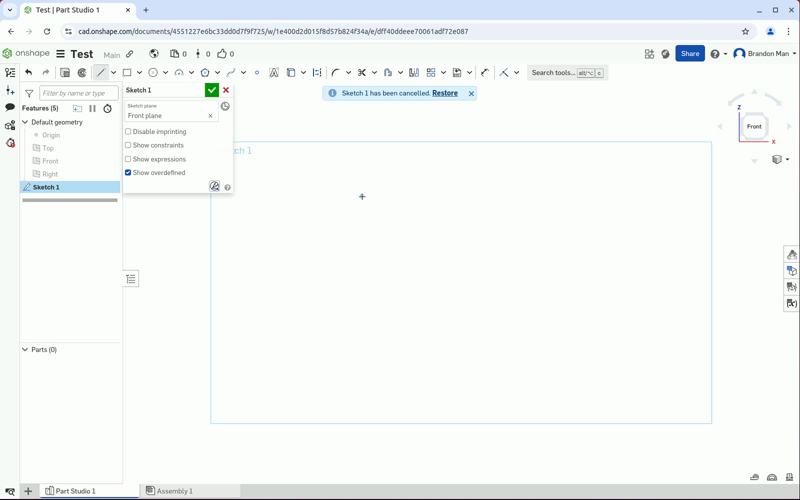
mouse_move(392, 196)
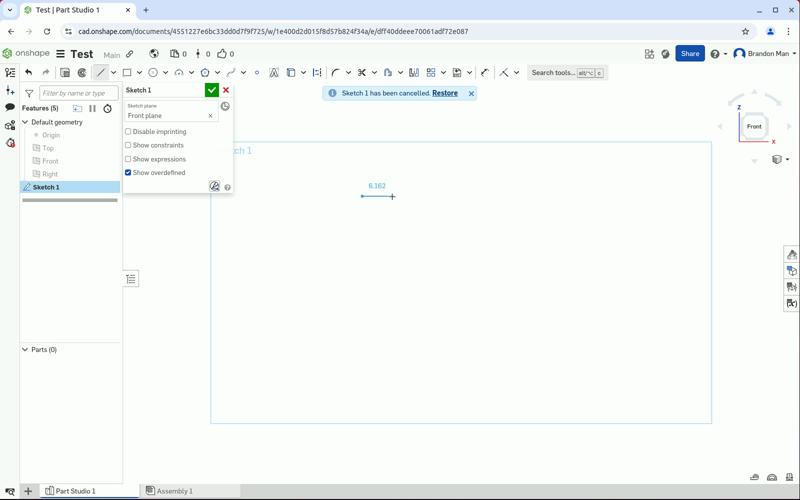
mouse_move(414, 196)
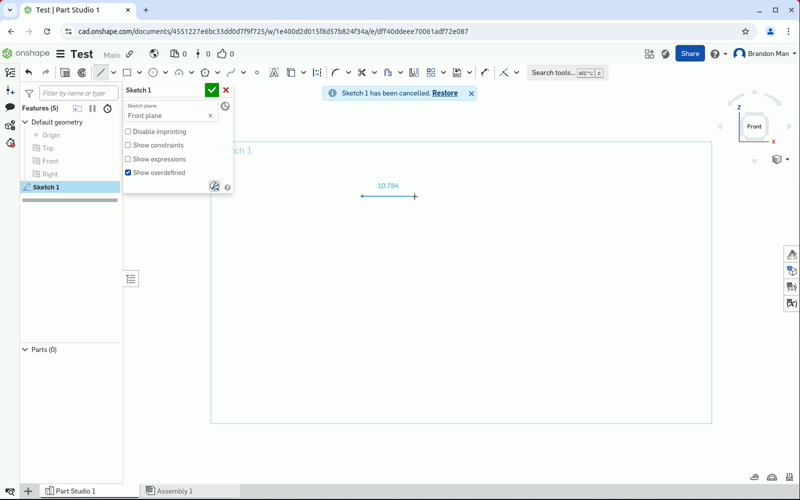
click(414, 196)
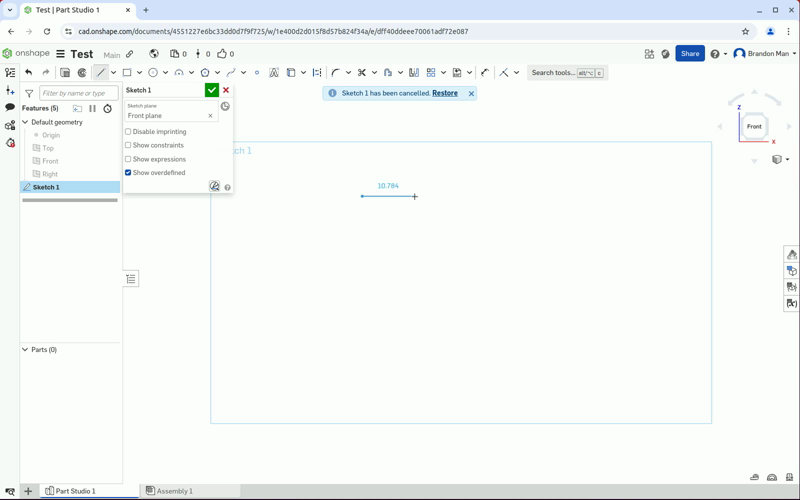
key_up(shift)
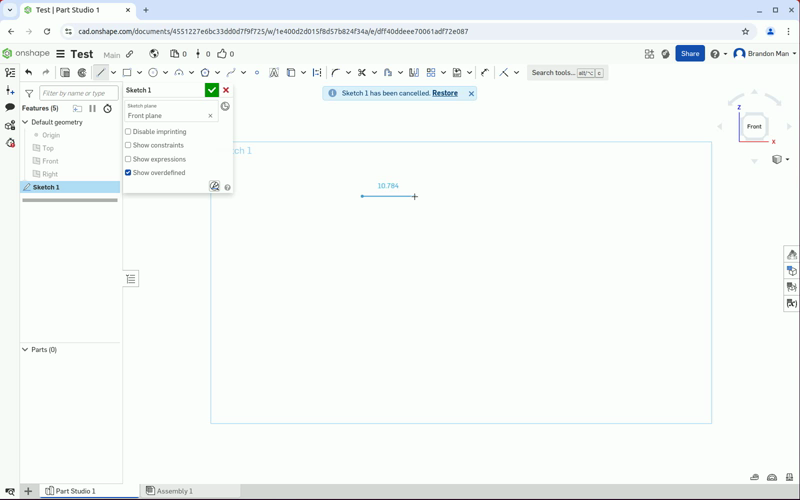
key(esc)
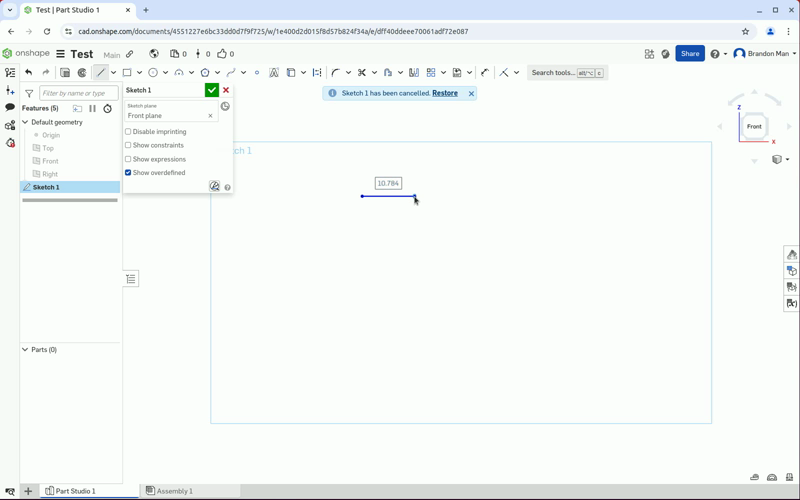
key(a)
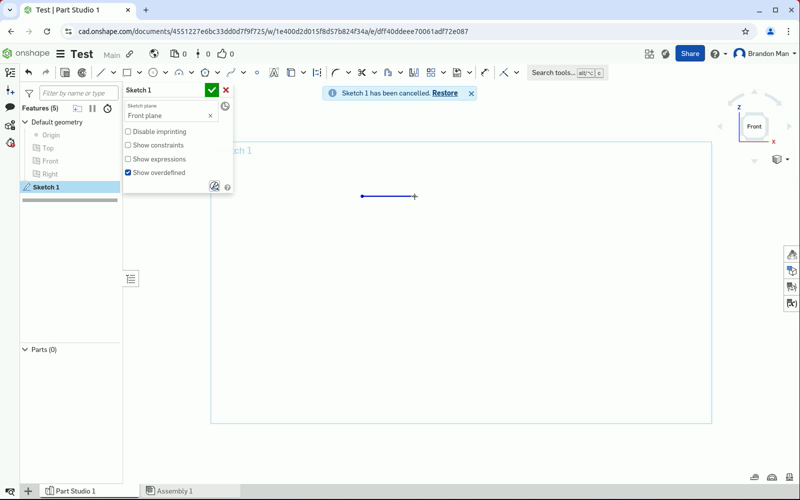
mouse_move(414, 196)
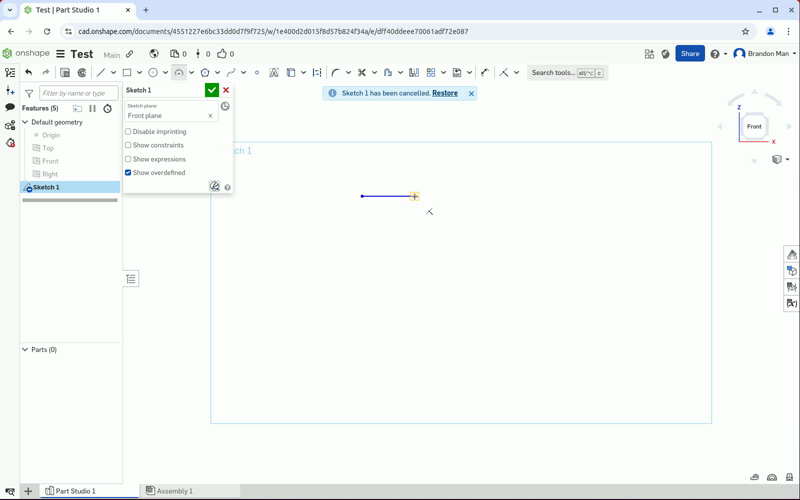
click(414, 196)
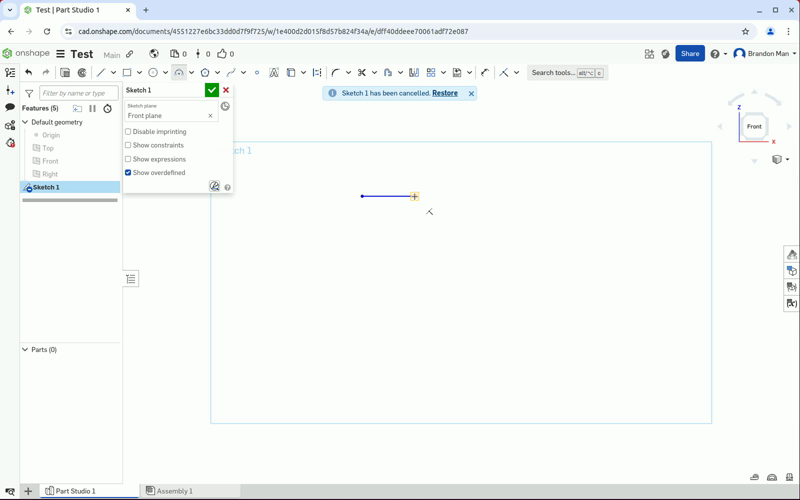
mouse_move(362, 196)
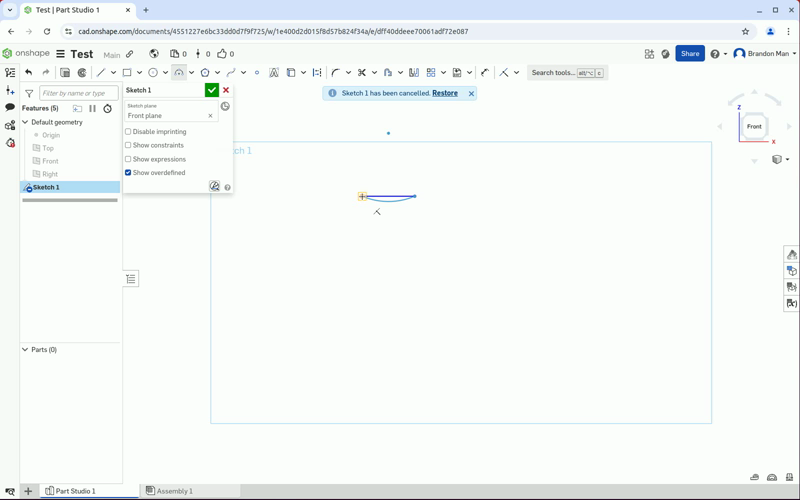
click(362, 196)
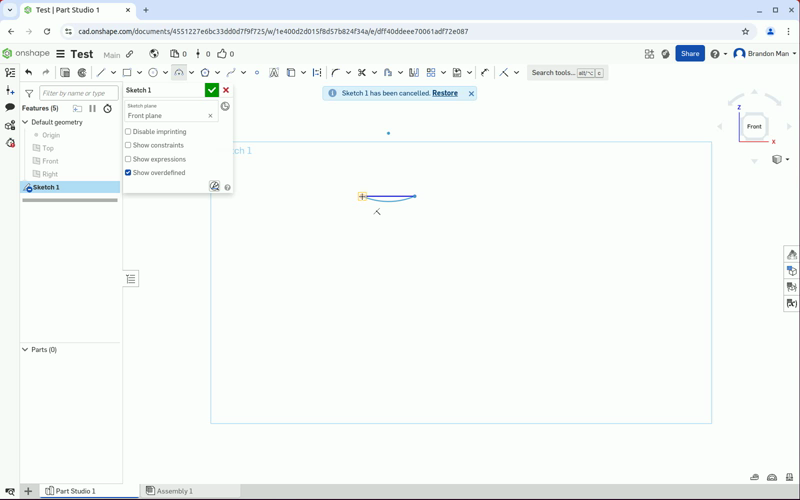
key_down(shift)
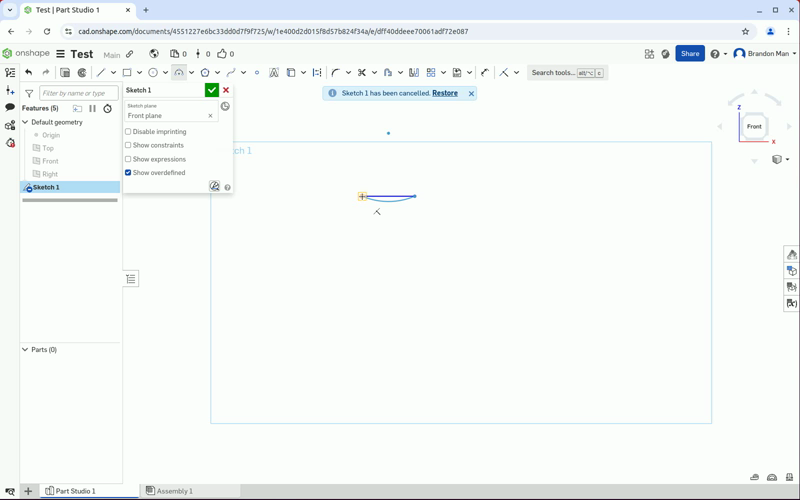
mouse_move(388, 170)
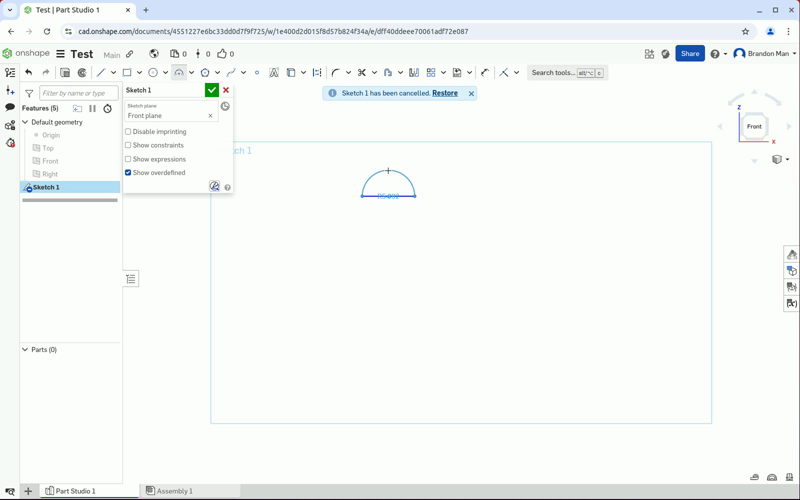
click(388, 170)
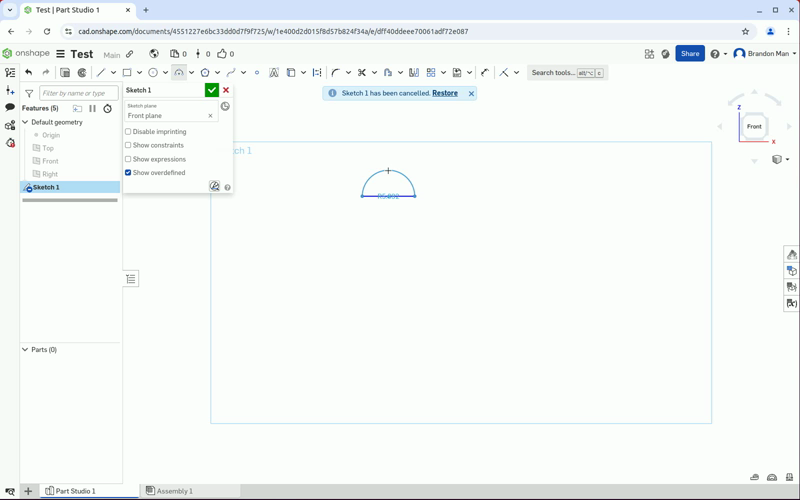
key_up(shift)
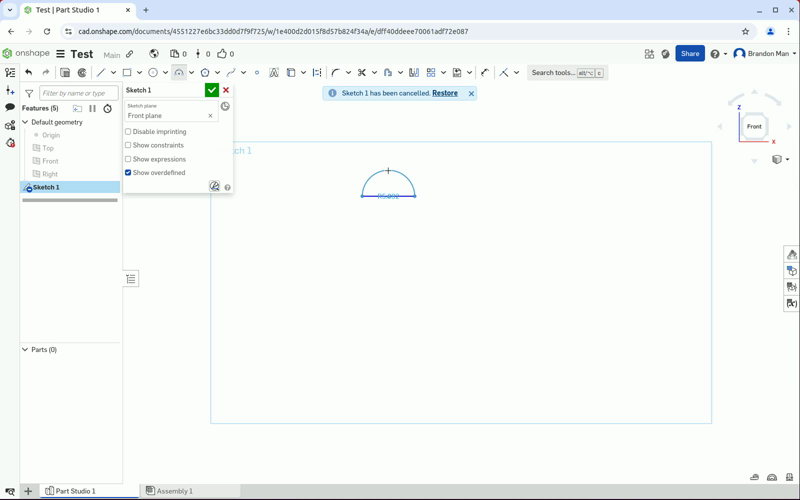
key(esc)
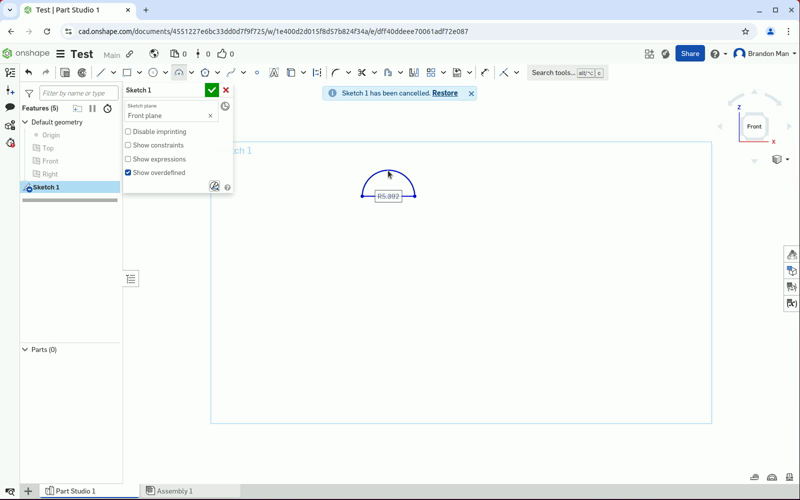
mouse_move(376, 189)
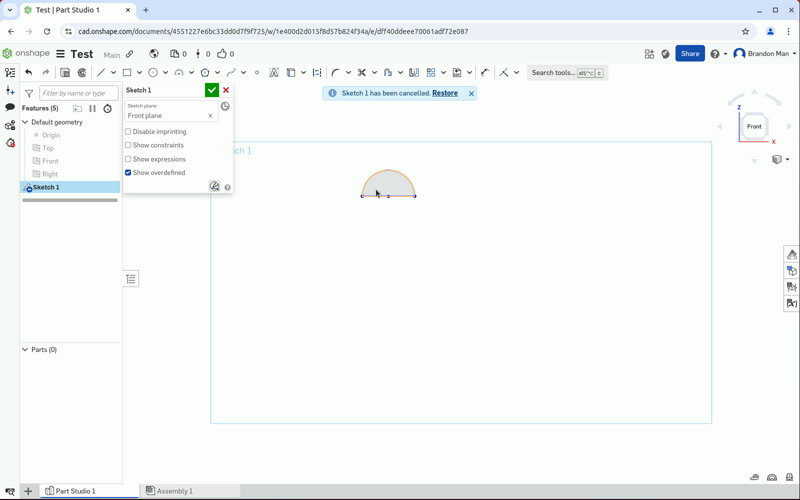
scroll(6)
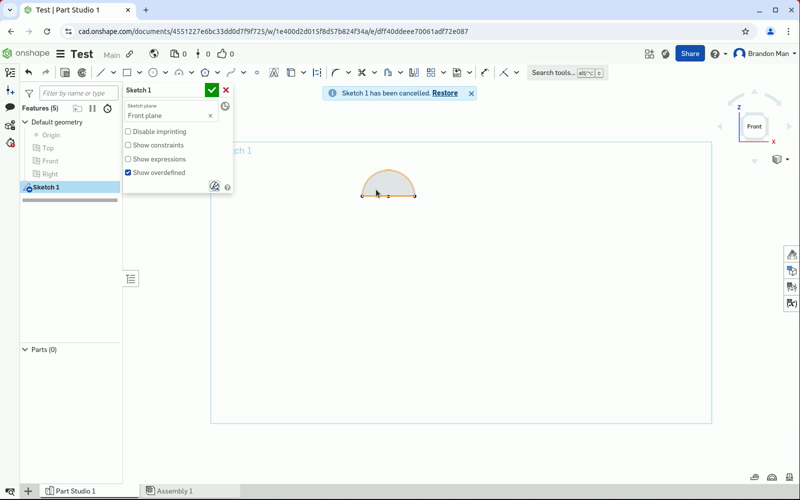
scroll(6)
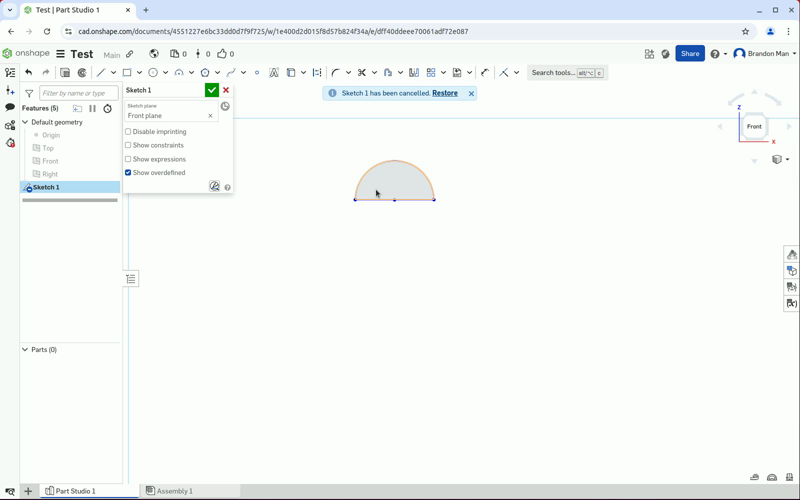
scroll(6)
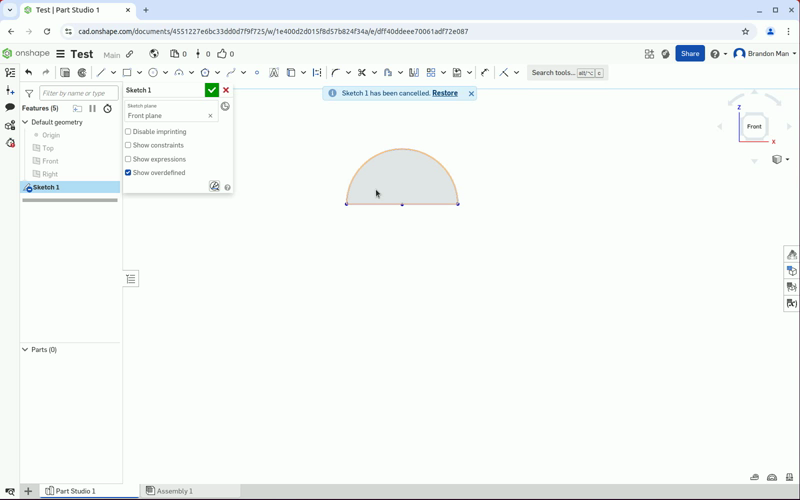
scroll(6)
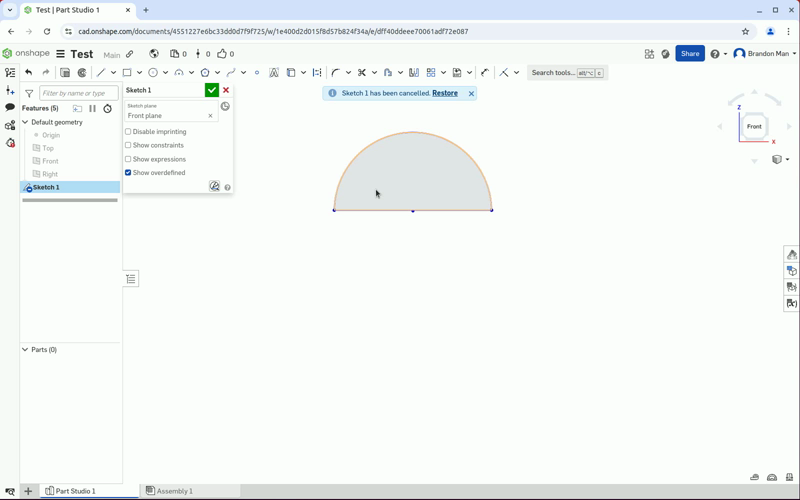
scroll(6)
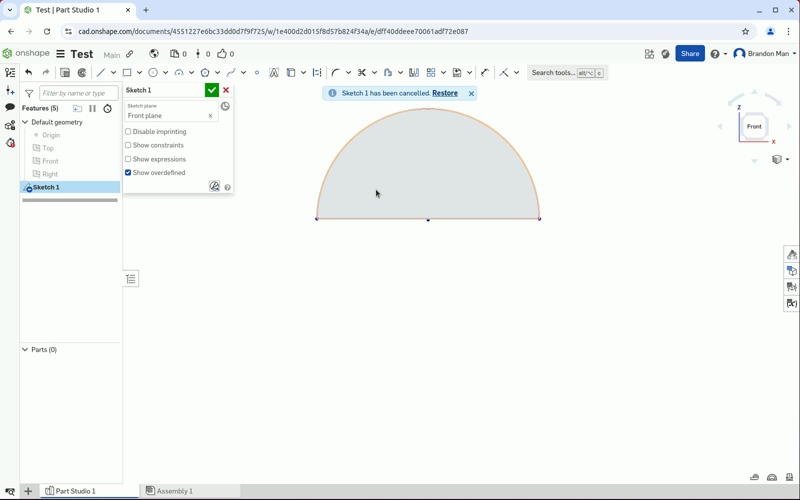
scroll(6)
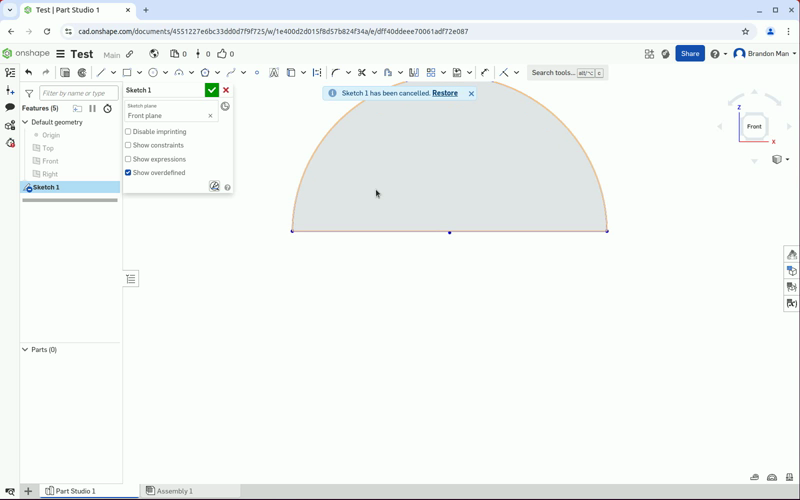
scroll(6)
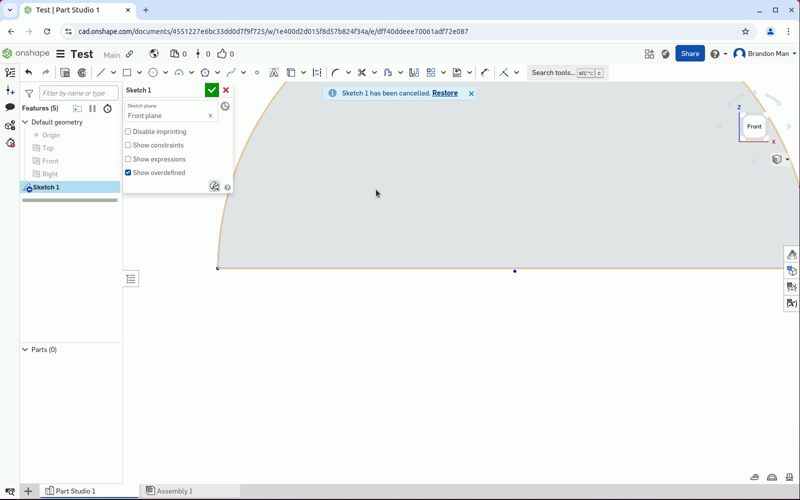
click(376, 189)
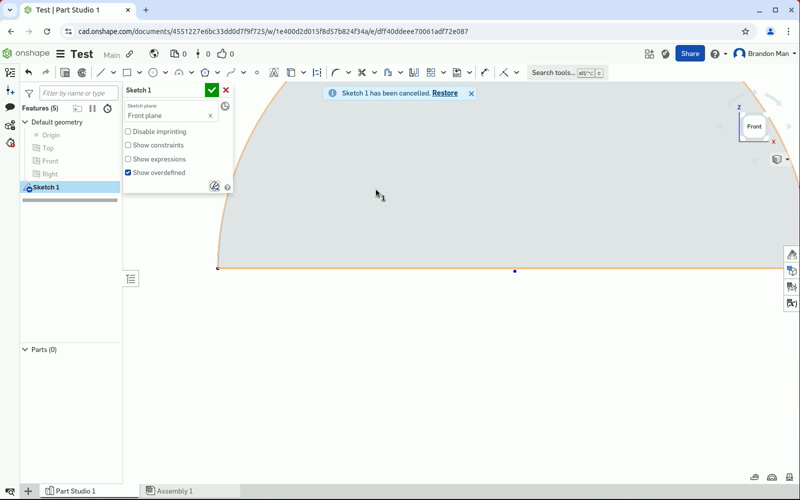
scroll(-6)
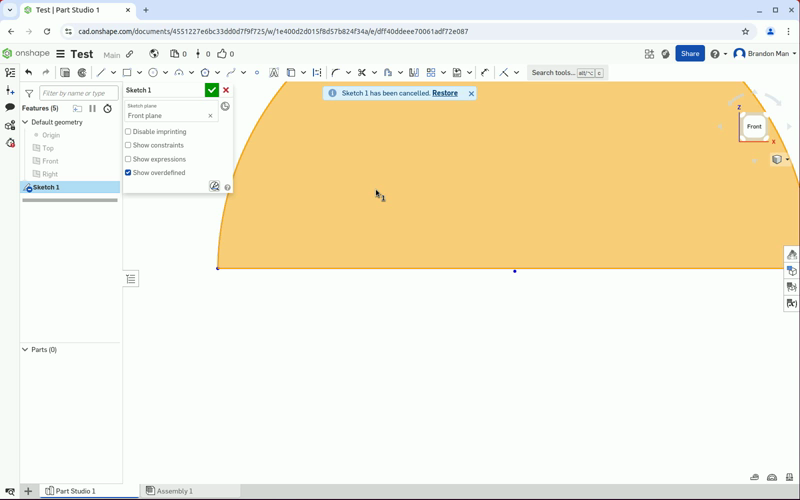
scroll(-6)
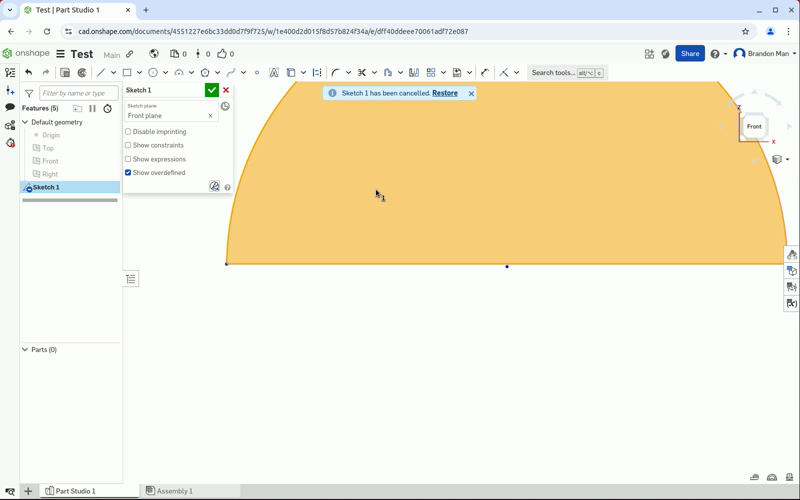
scroll(-6)
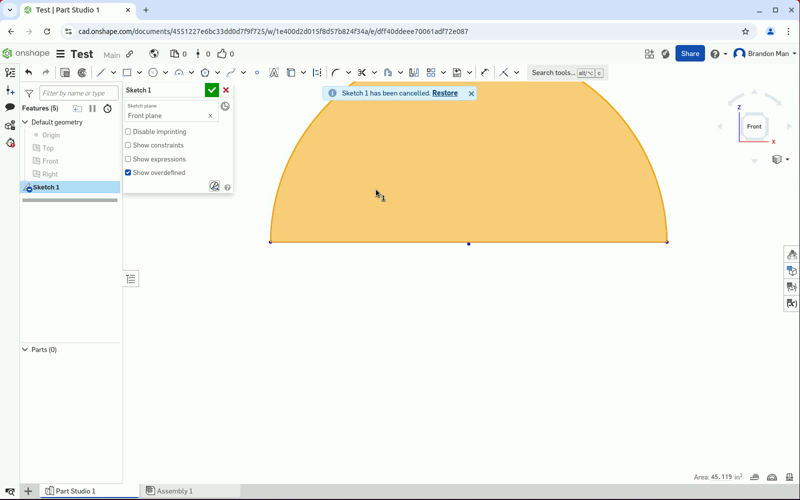
scroll(-6)
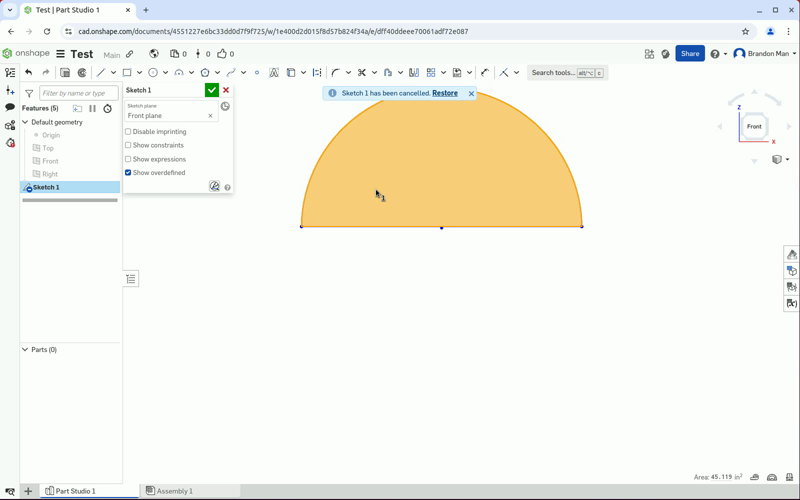
scroll(-6)
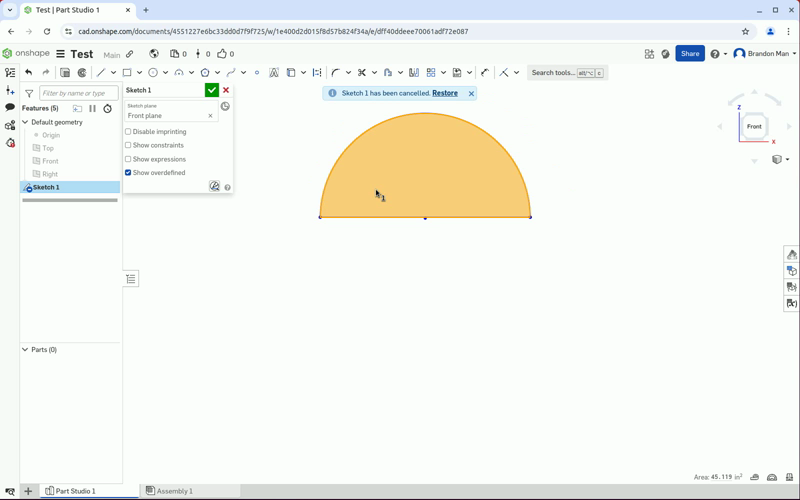
scroll(-6)
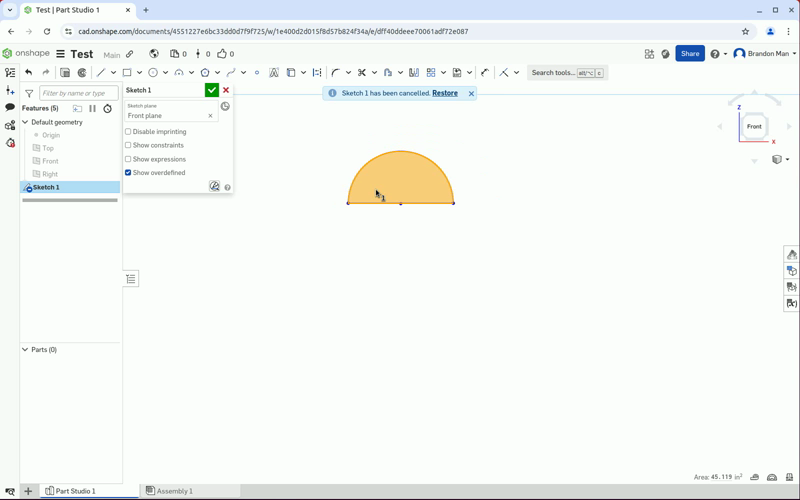
scroll(-6)
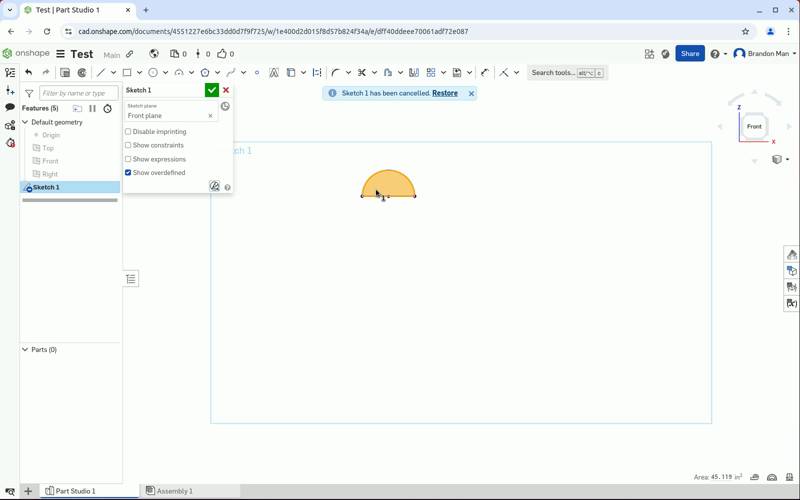
mouse_move(73, 352)
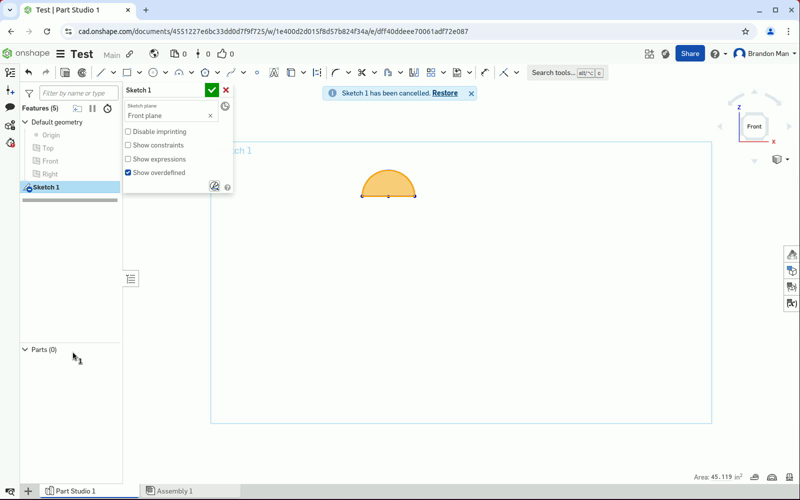
key(shift+y)
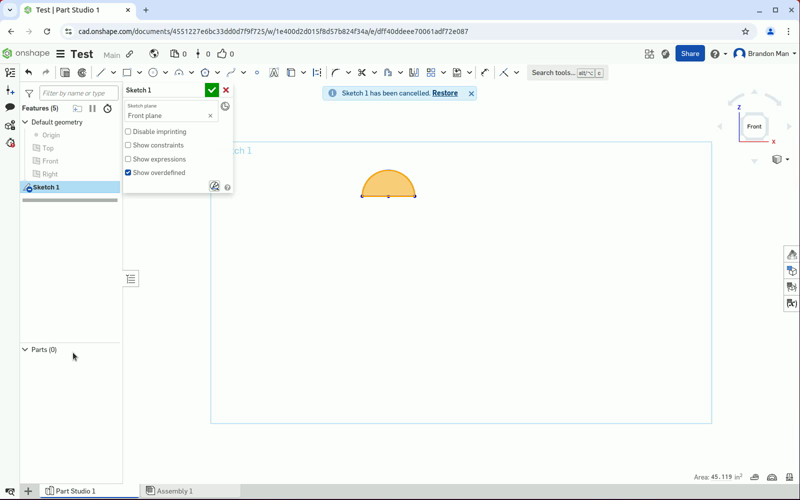
key(shift+e)
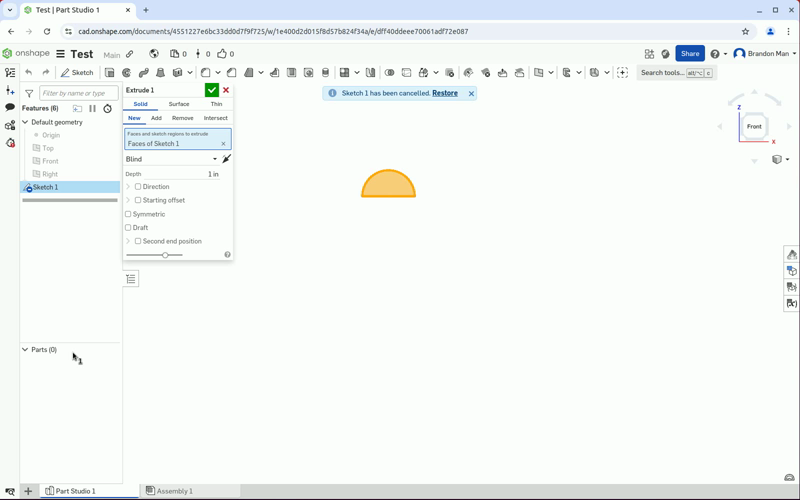
mouse_move(143, 106)
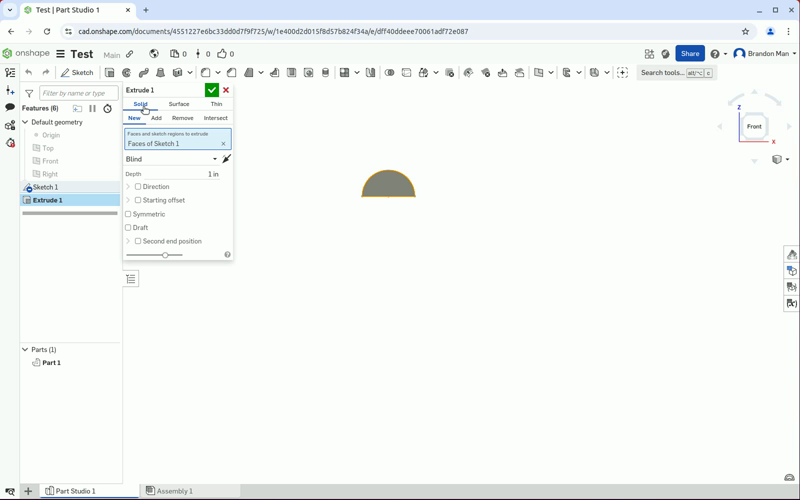
click(143, 106)
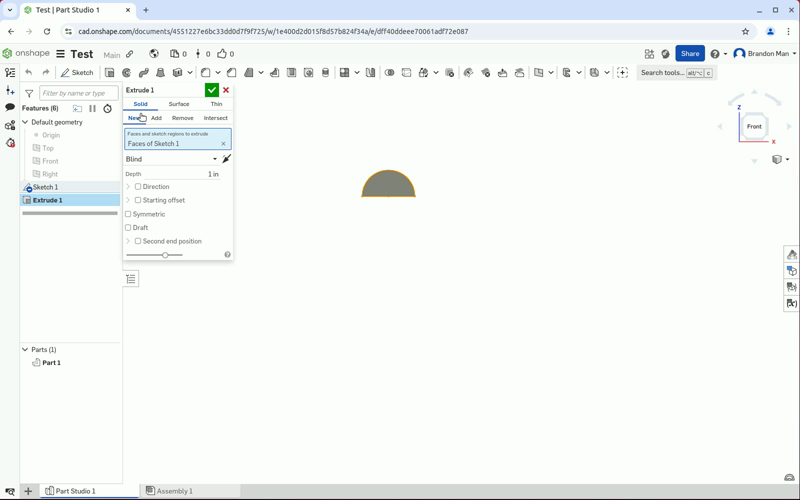
mouse_move(137, 120)
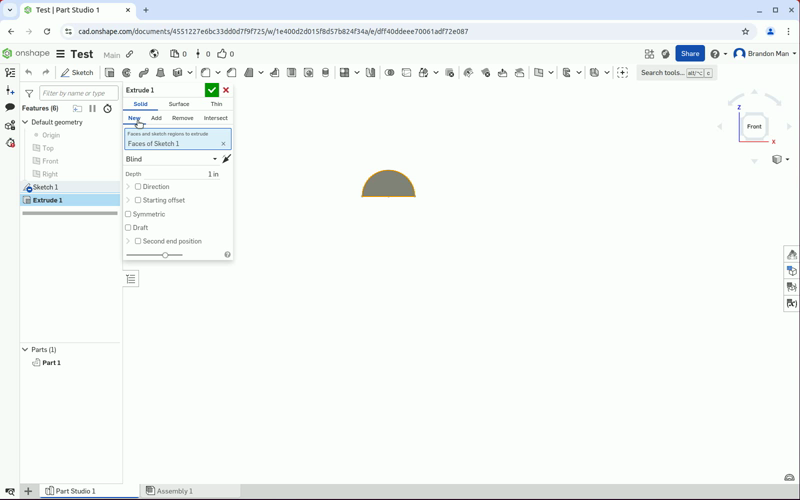
click(137, 120)
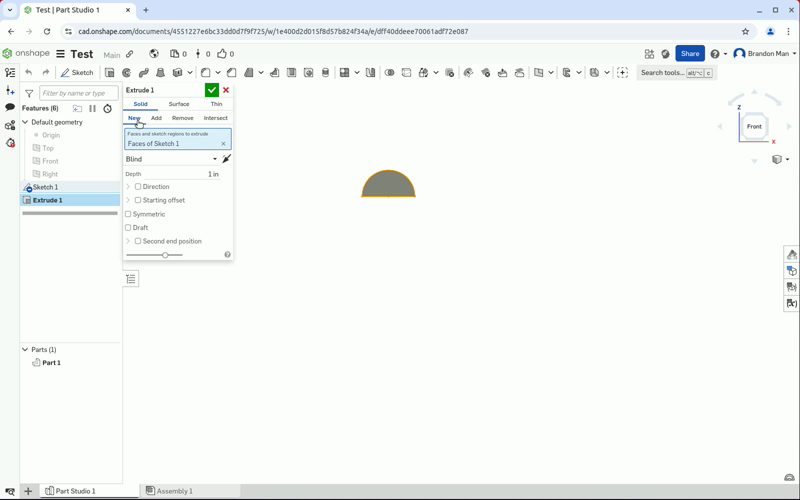
key(tab, 4)
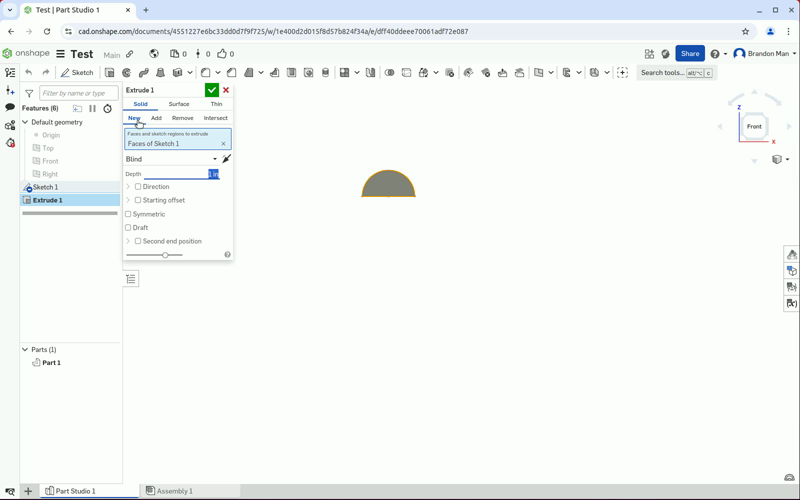
text(5.296)
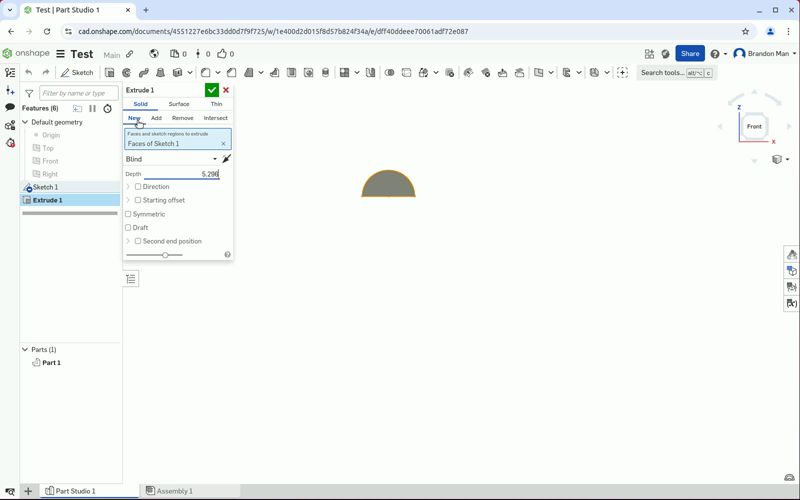
key(enter)
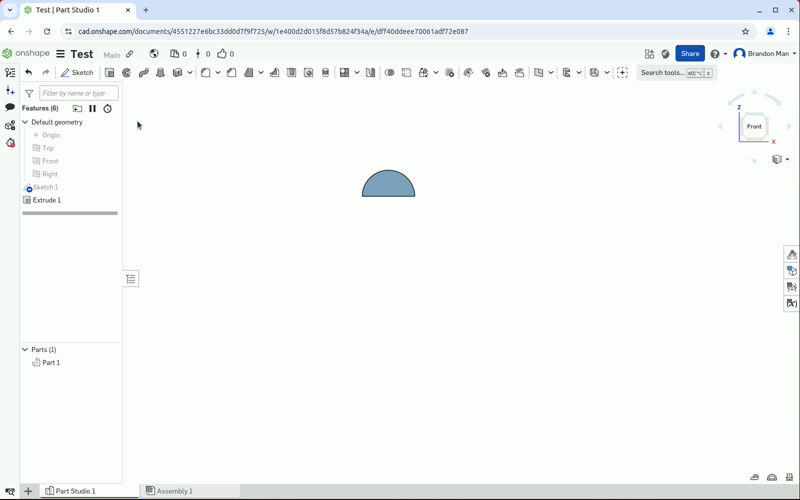
key(shift+h)
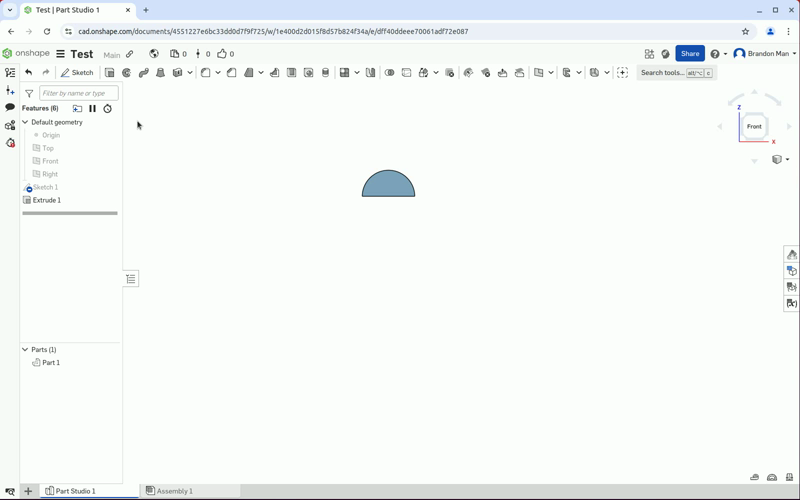
key(shift+h)
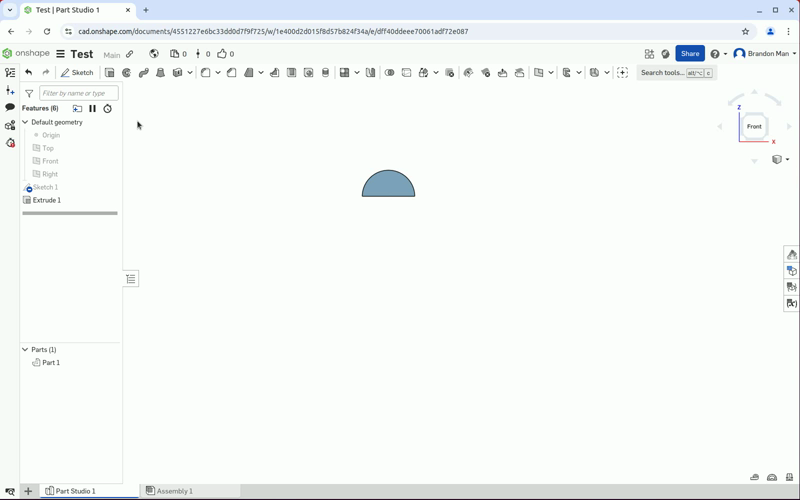
mouse_move(73, 189)
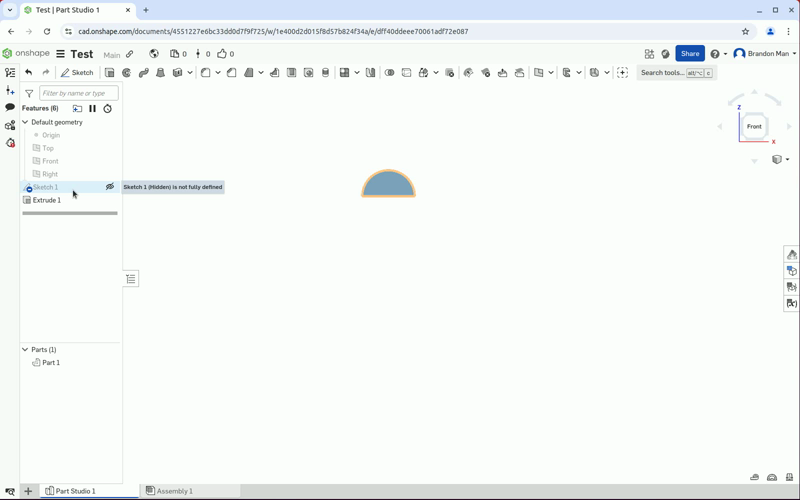
click(73, 189)
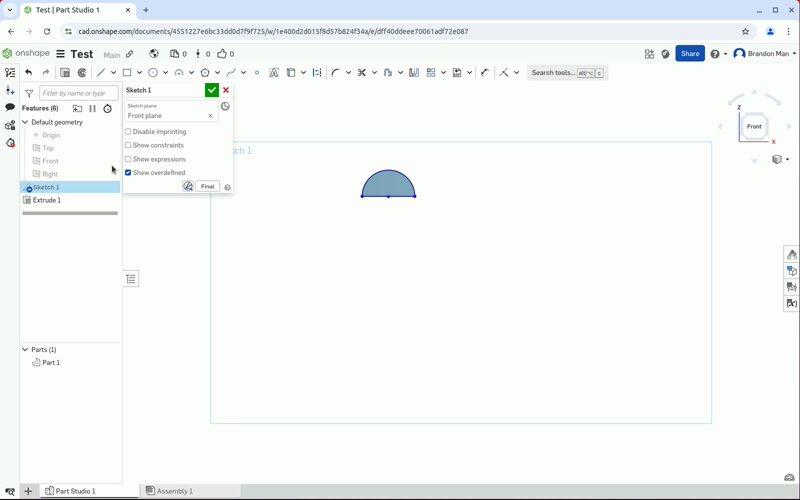
mouse_move(229, 92)
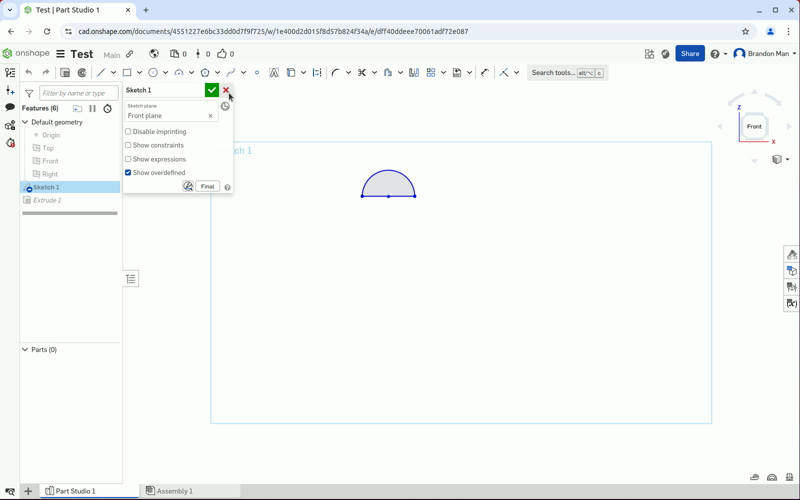
click(229, 92)
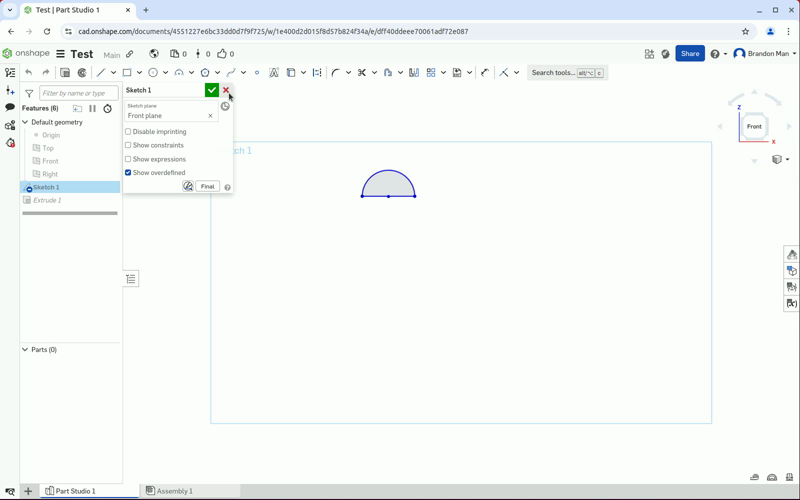
key(shift+s)
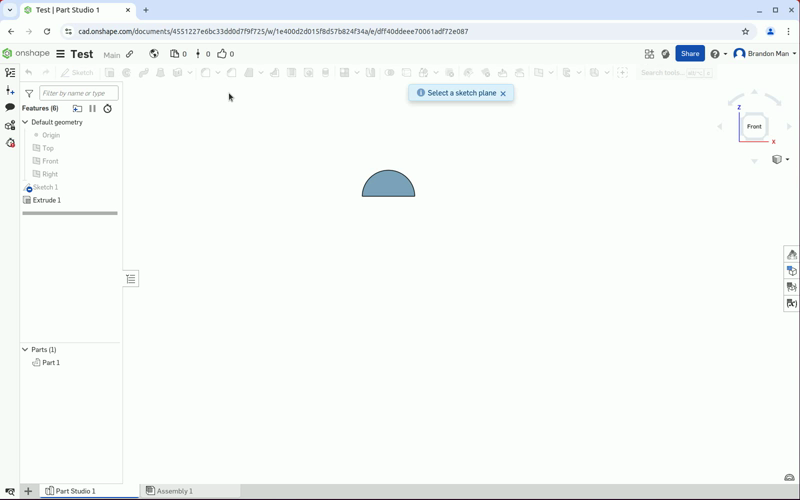
mouse_move(73, 163)
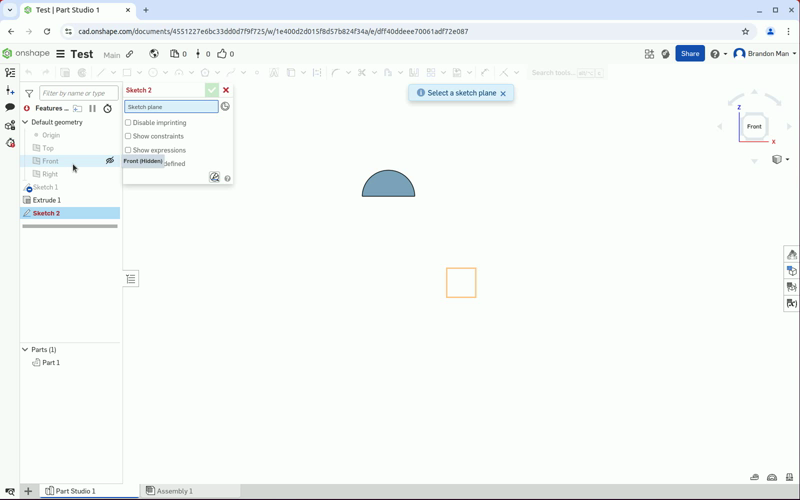
click(73, 163)
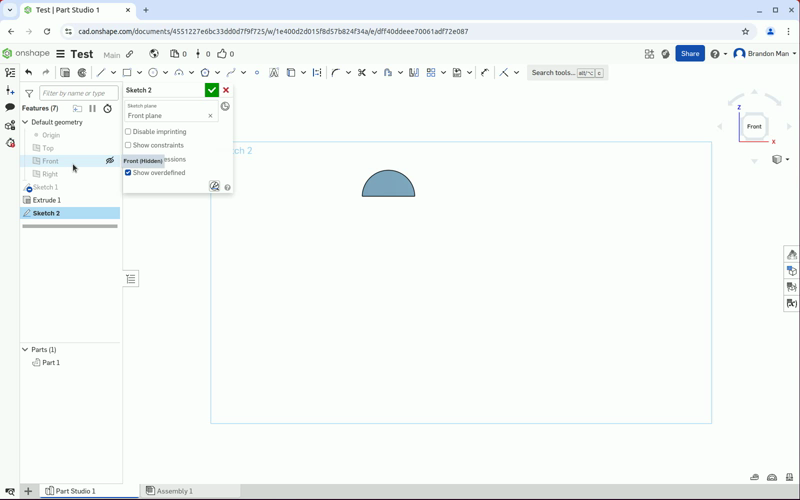
mouse_move(73, 352)
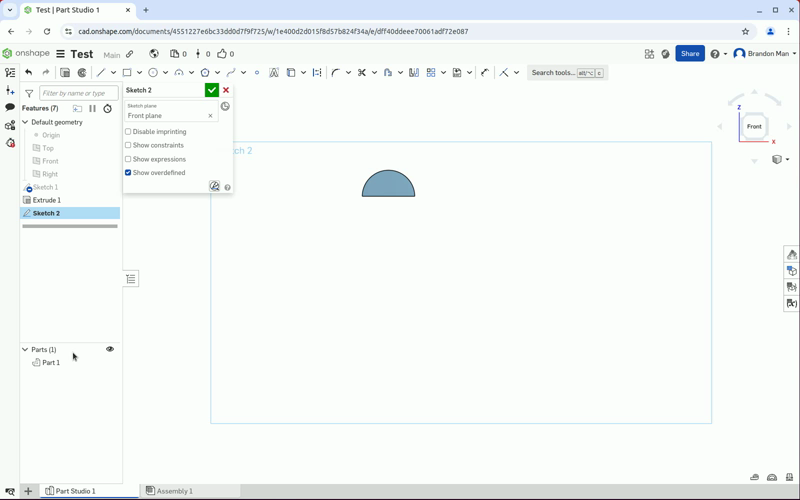
key(y)
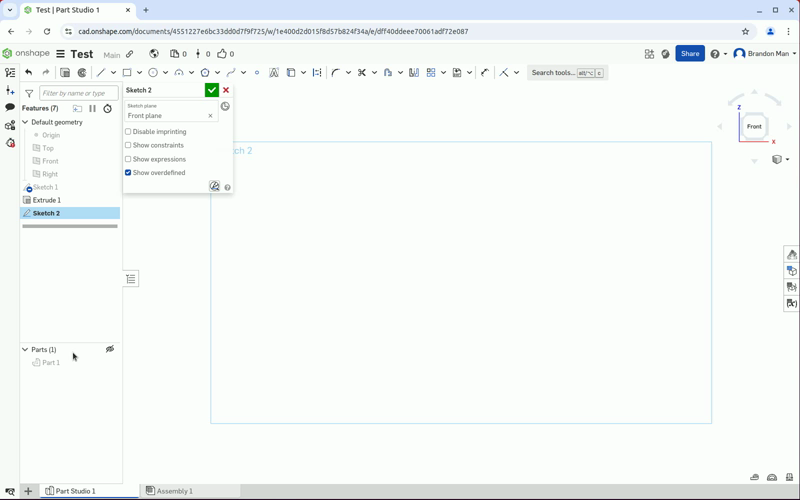
key(l)
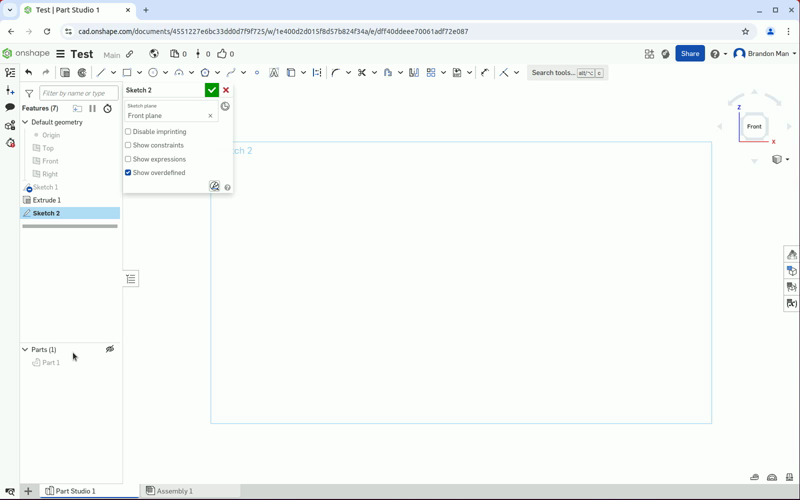
key_down(shift)
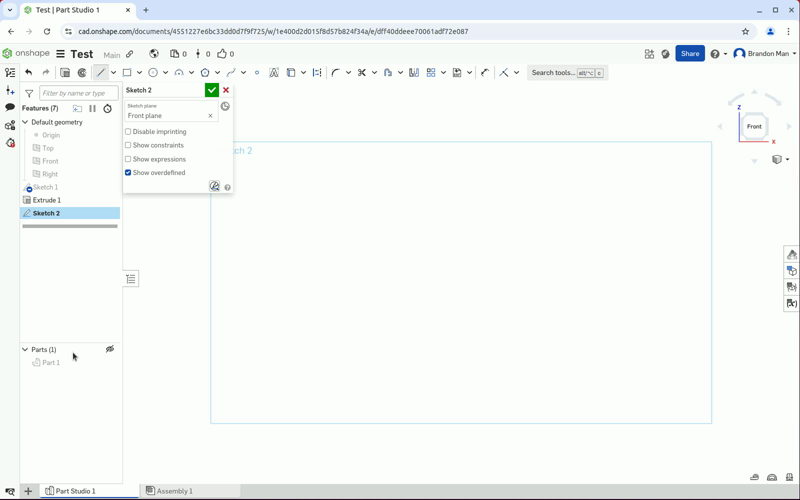
mouse_move(362, 266)
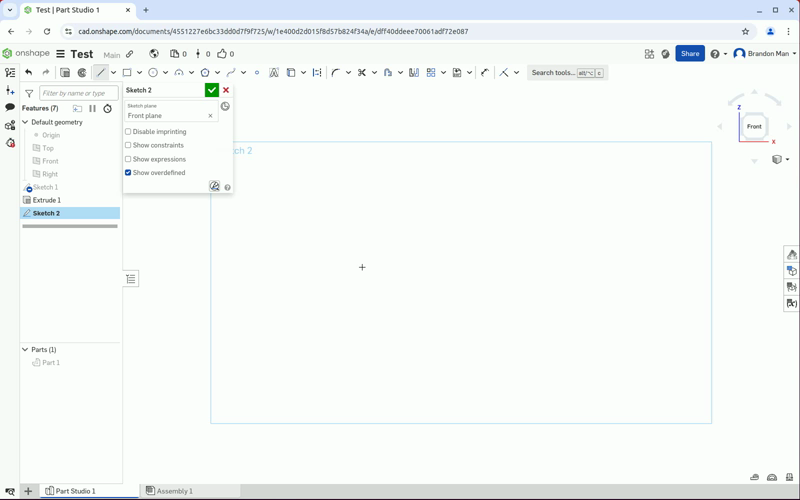
click(362, 266)
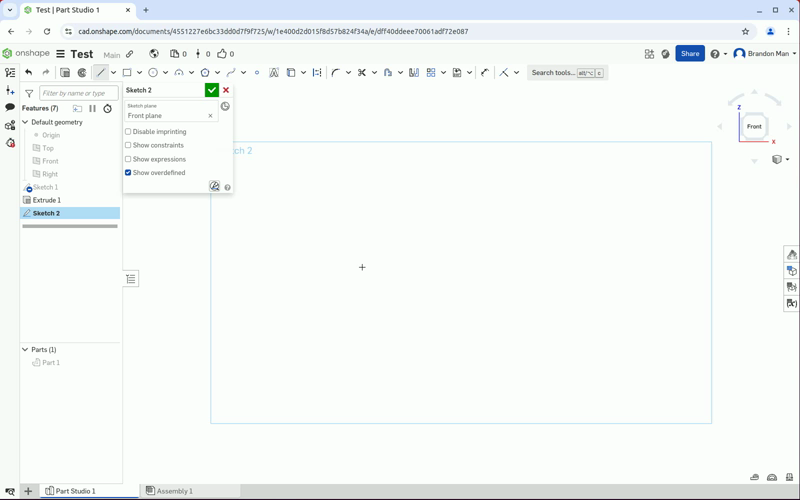
key_up(shift)
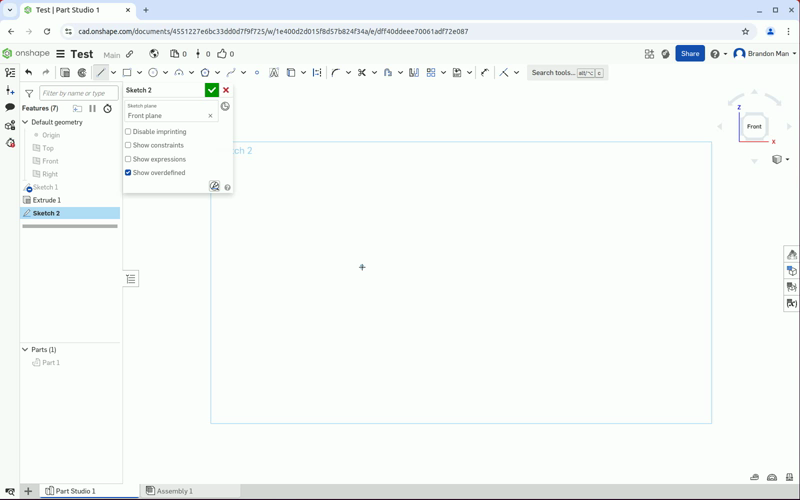
key_down(shift)
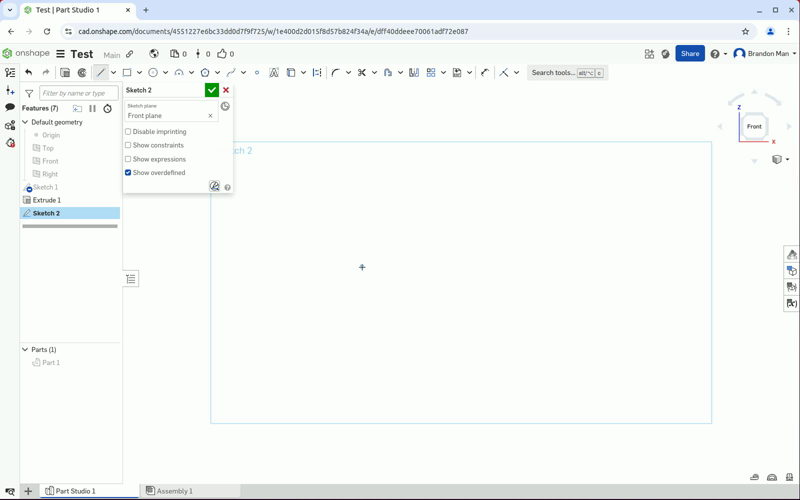
mouse_move(392, 266)
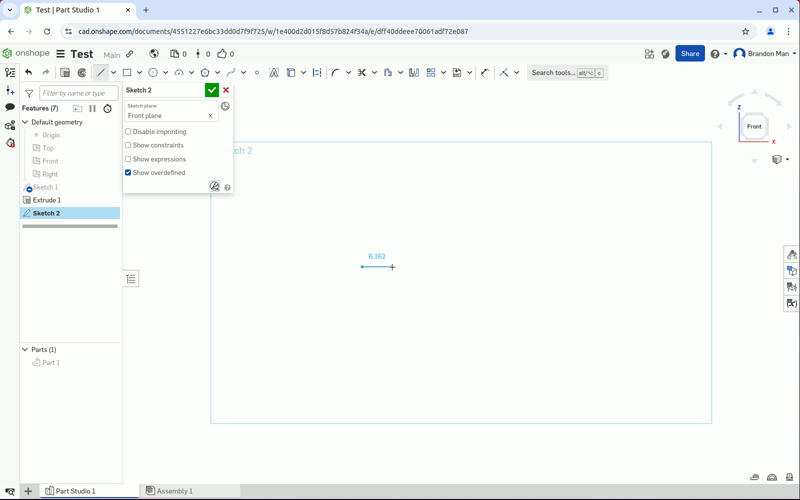
mouse_move(413, 266)
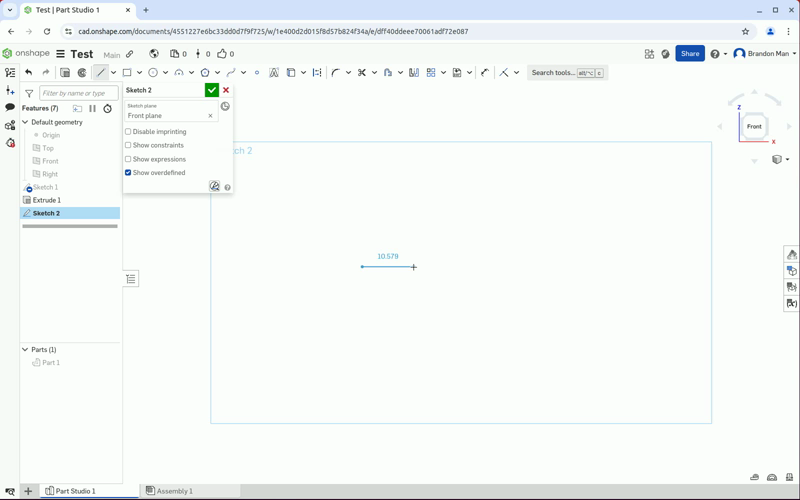
click(413, 266)
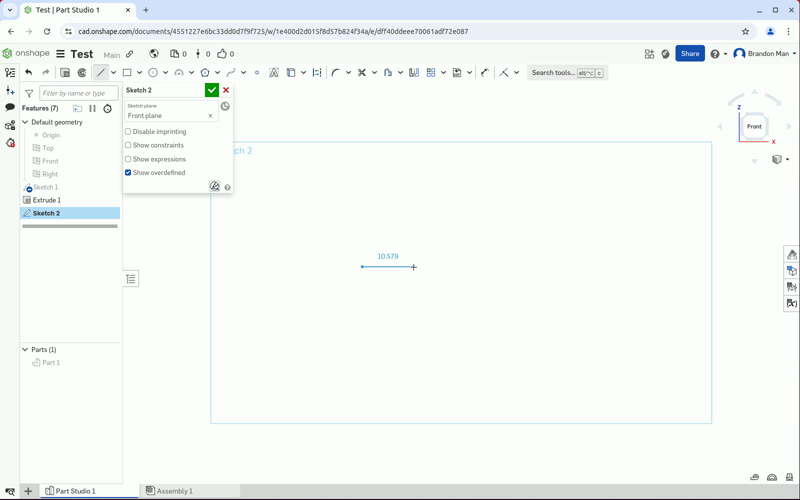
key_up(shift)
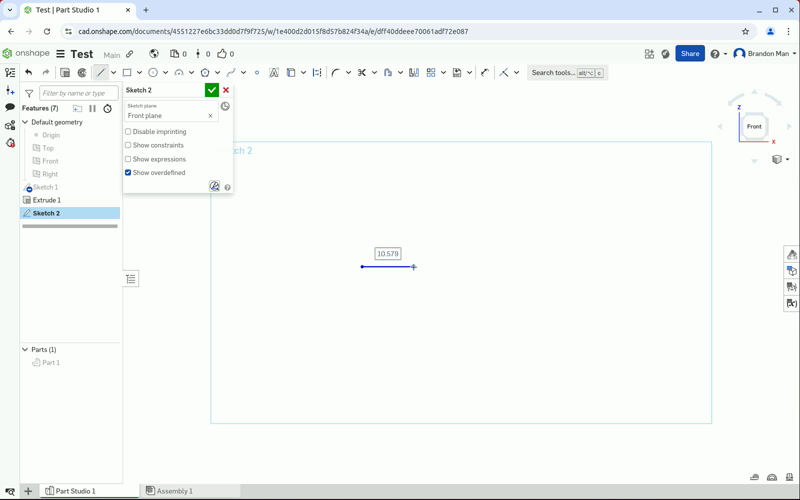
key_down(shift)
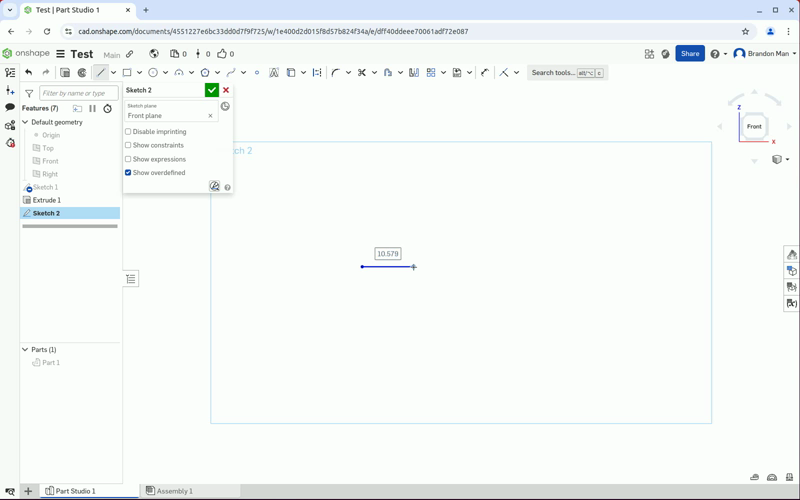
mouse_move(413, 195)
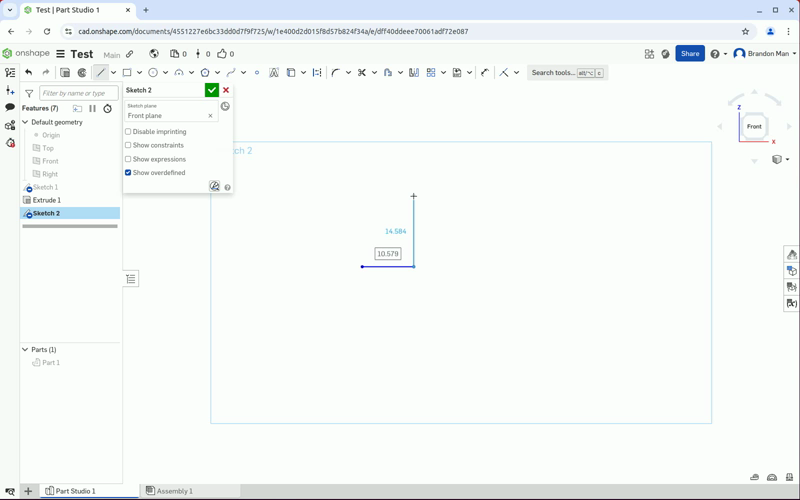
click(413, 195)
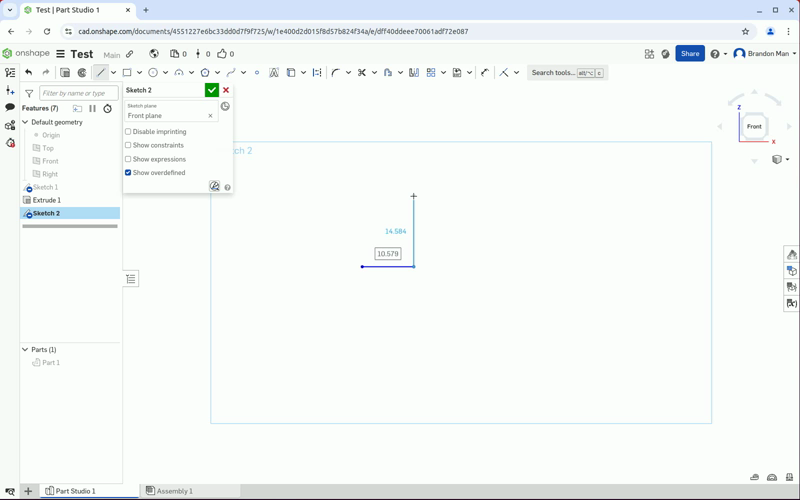
key_up(shift)
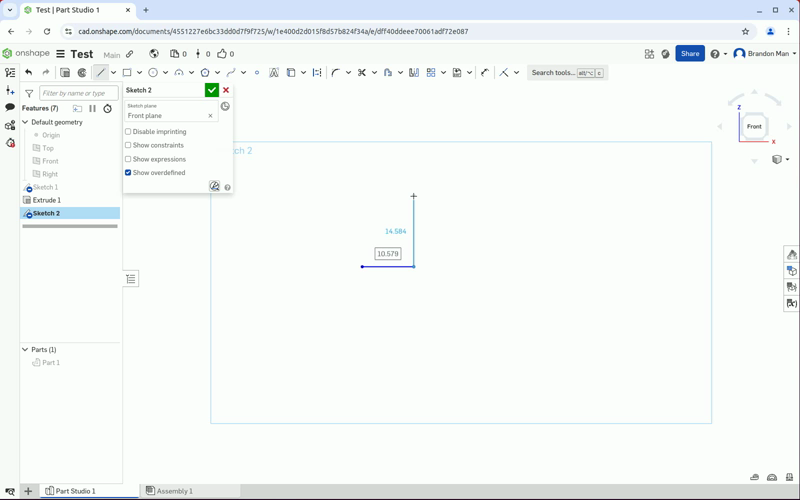
key_down(shift)
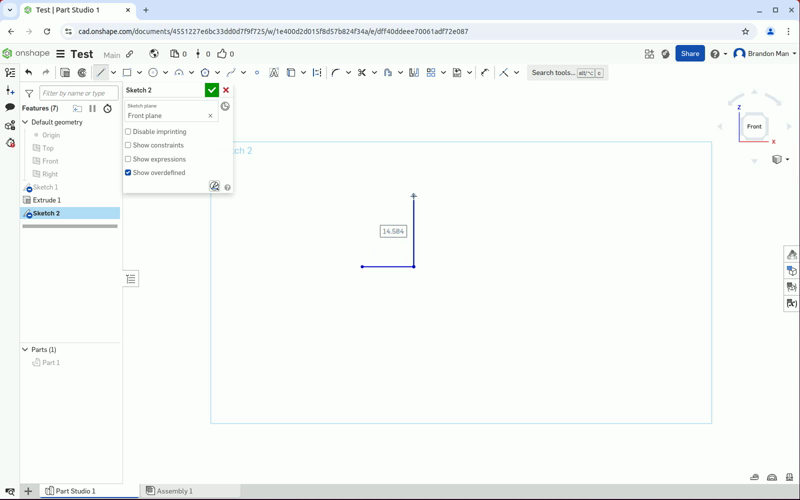
mouse_move(443, 195)
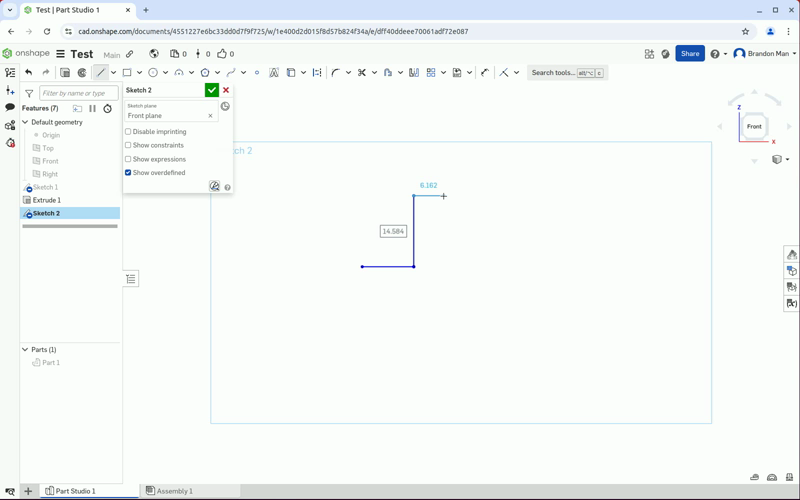
mouse_move(362, 195)
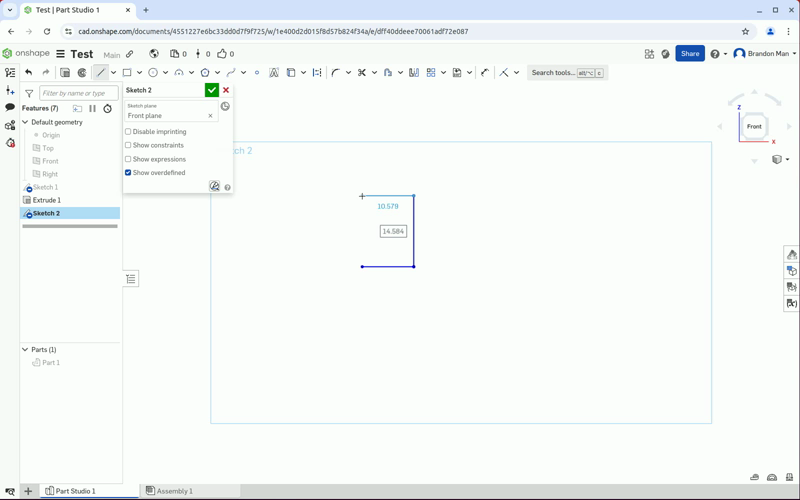
click(362, 195)
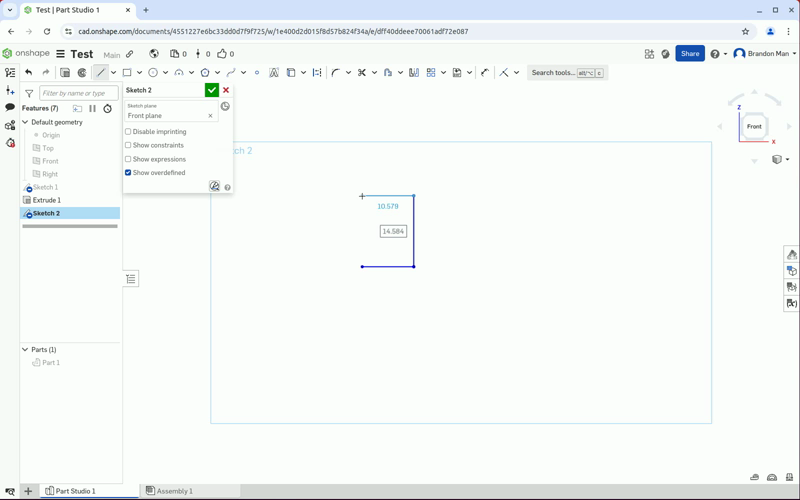
key_up(shift)
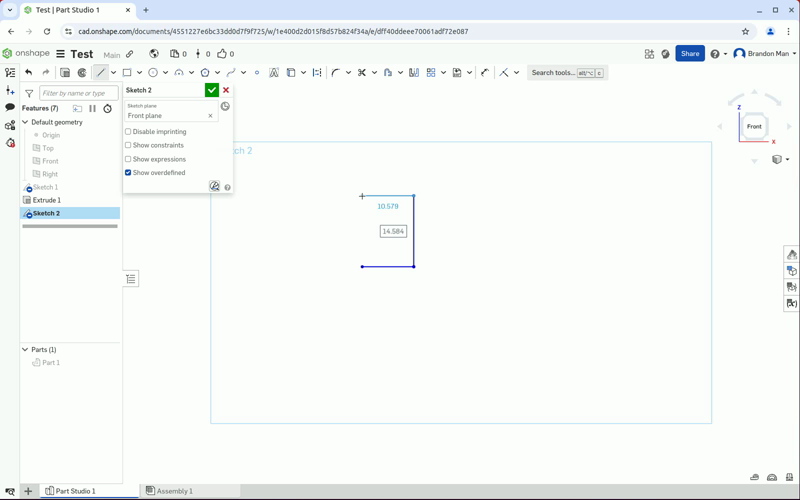
key_down(shift)
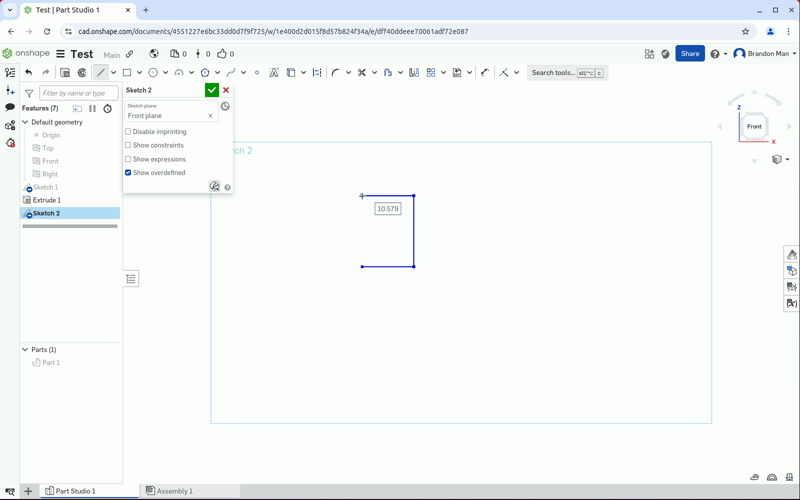
mouse_move(362, 266)
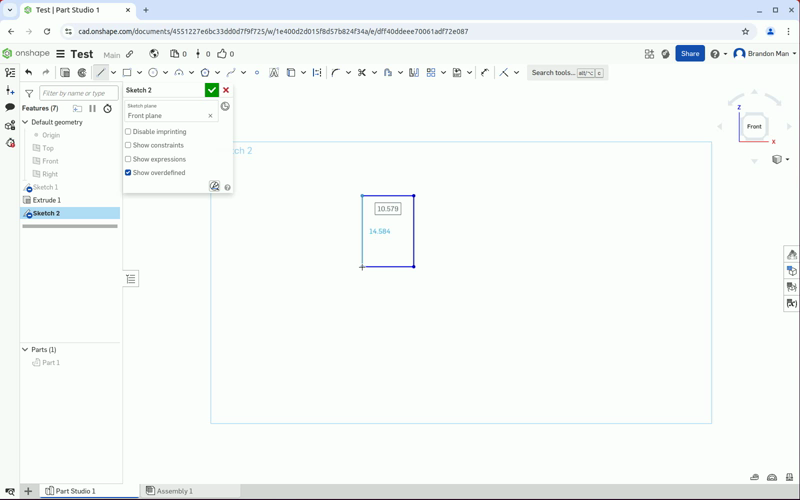
key_up(shift)
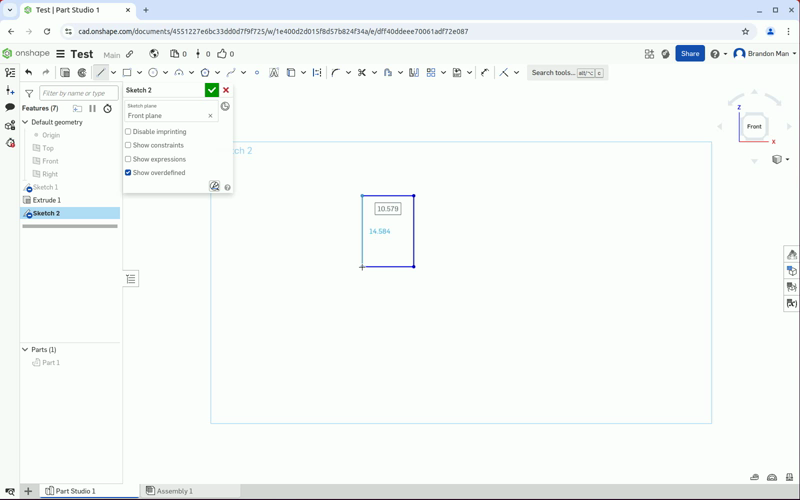
click(362, 266)
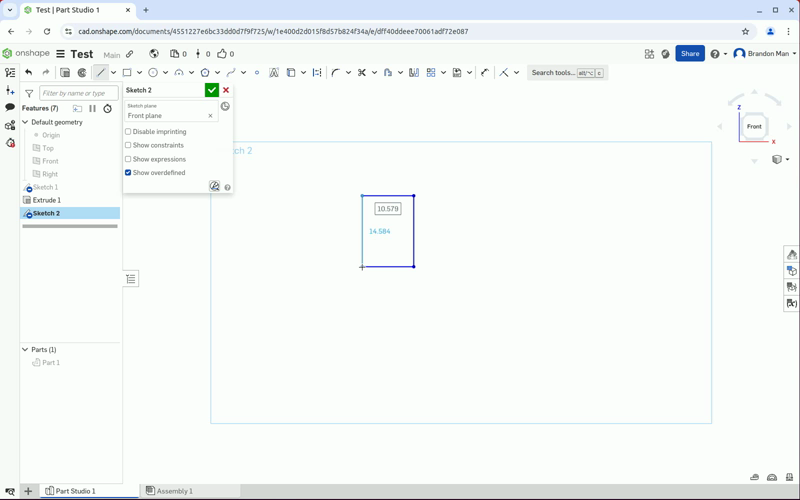
key(esc)
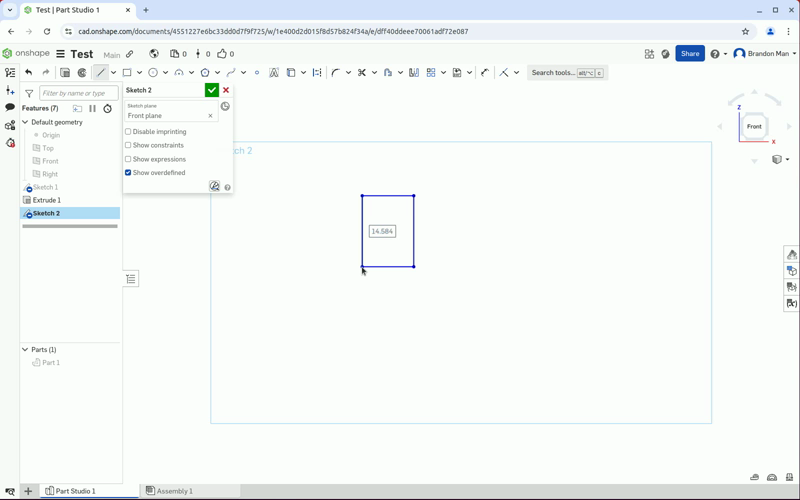
key(c)
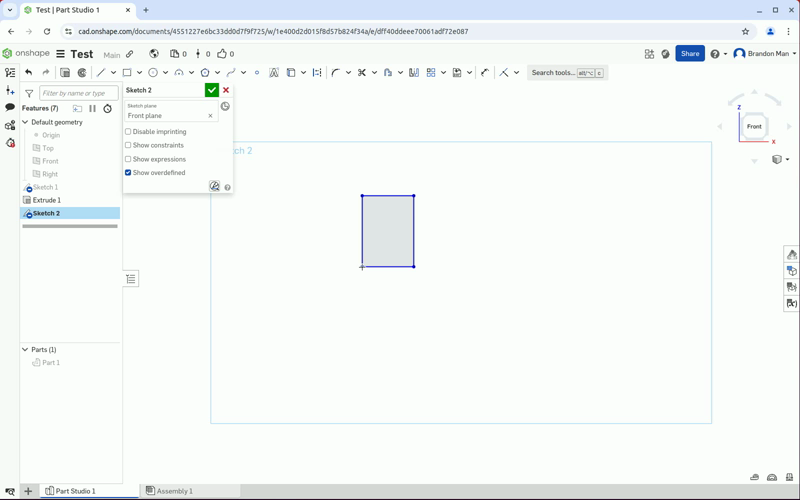
key_down(shift)
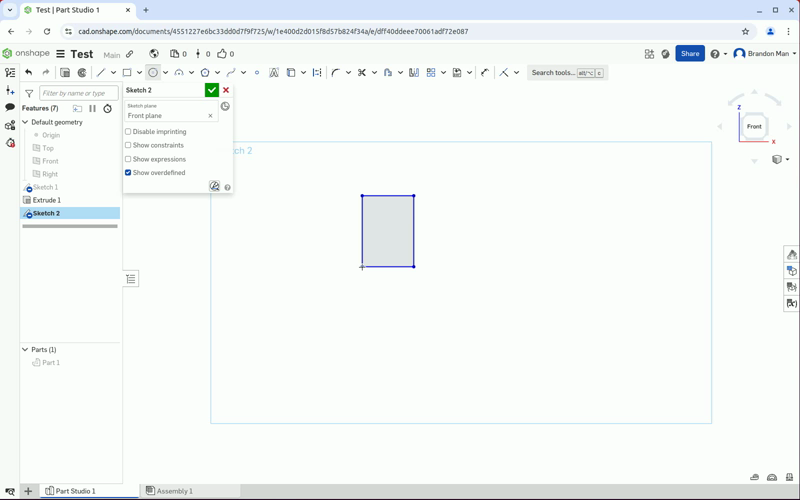
mouse_move(388, 240)
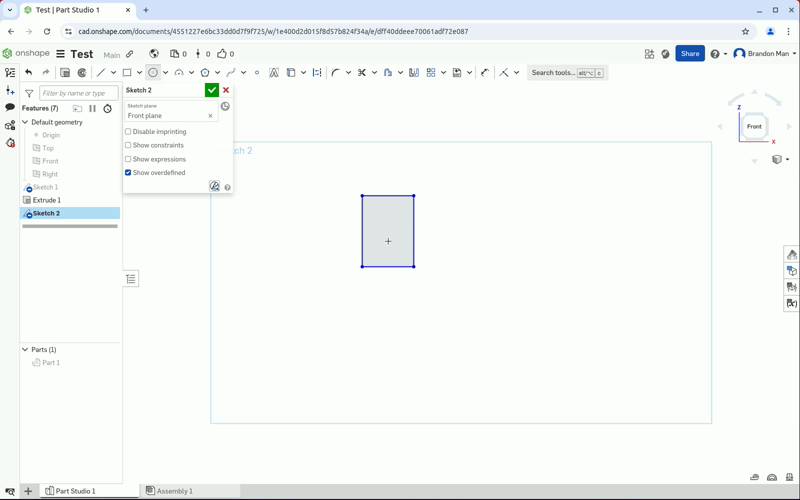
click(388, 240)
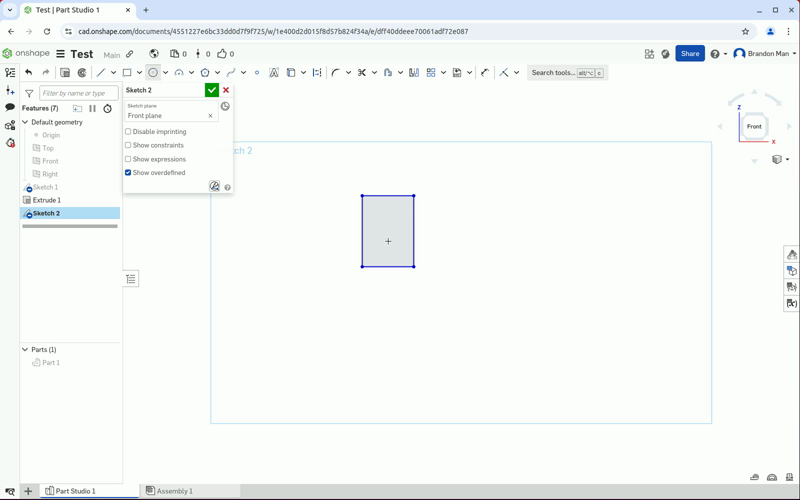
key_up(shift)
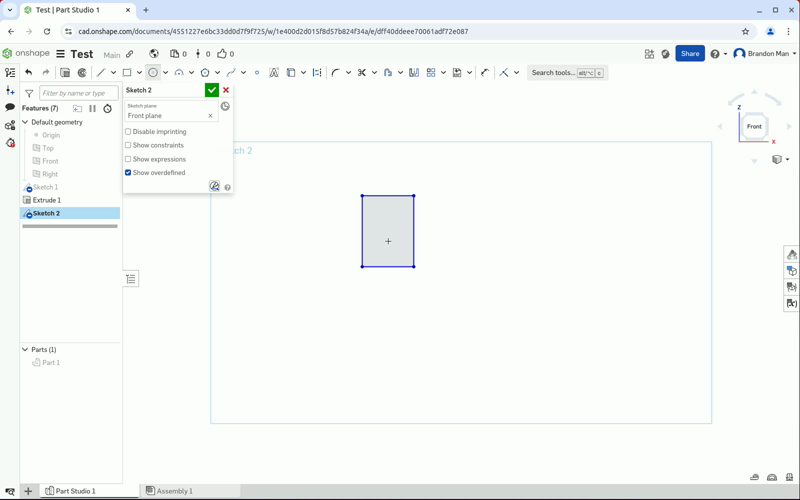
mouse_move(398, 240)
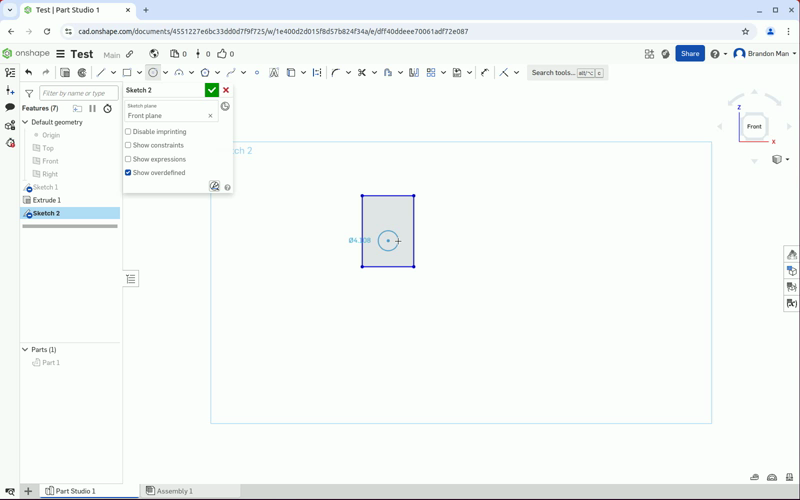
click(398, 240)
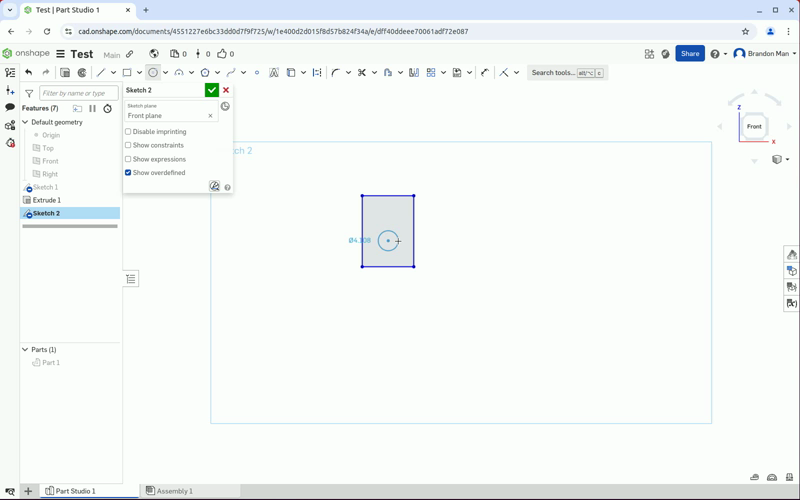
key(esc)
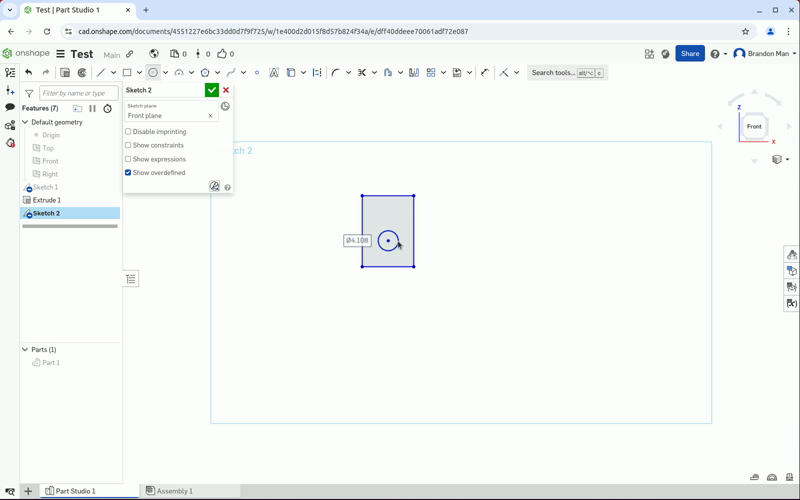
mouse_move(388, 224)
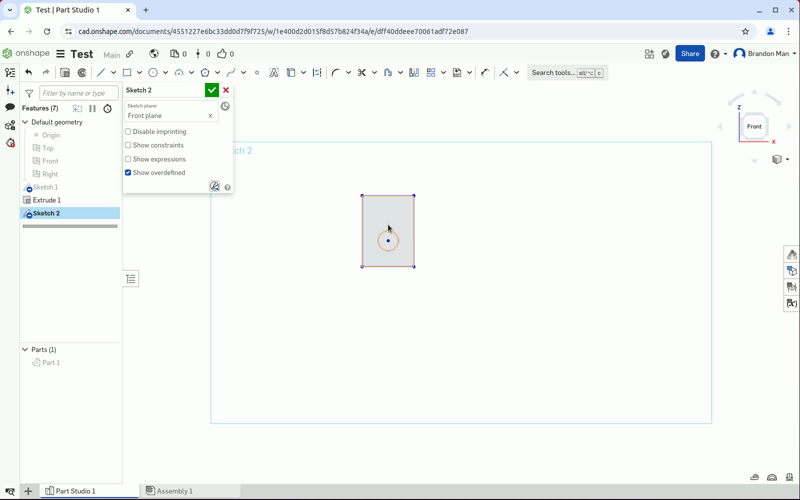
click(388, 224)
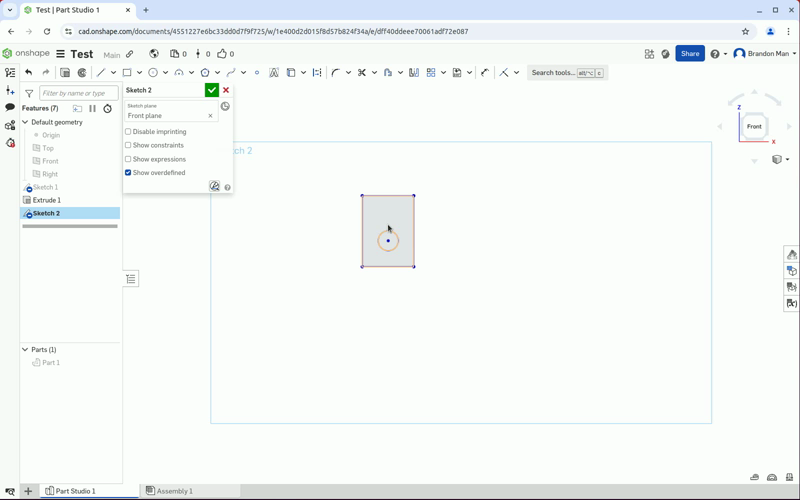
mouse_move(73, 352)
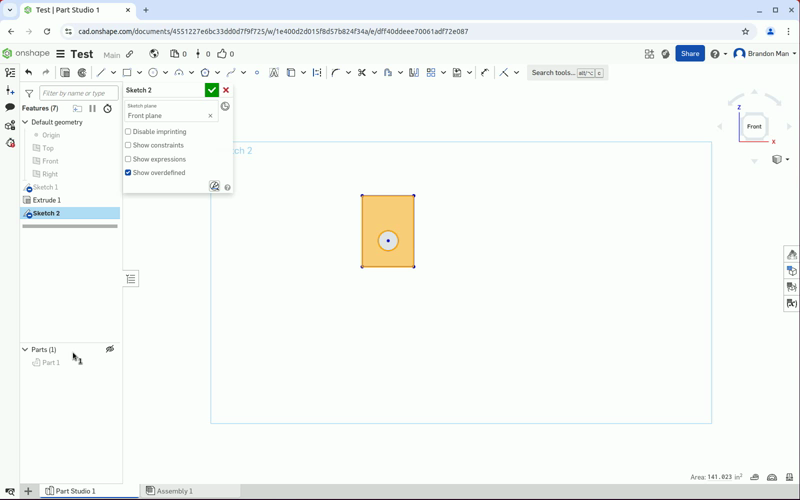
key(shift+y)
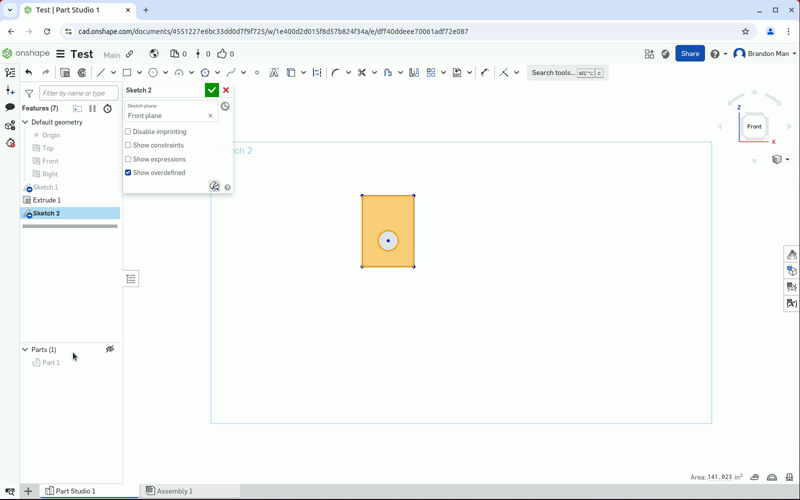
key(shift+e)
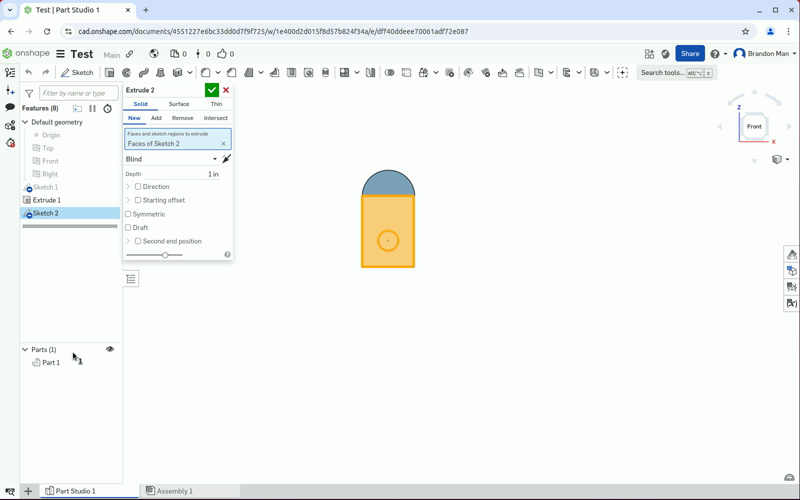
mouse_move(143, 106)
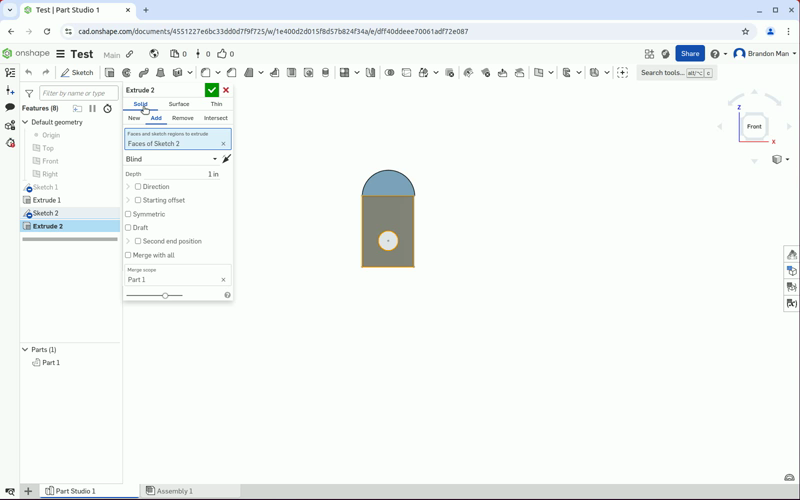
click(143, 106)
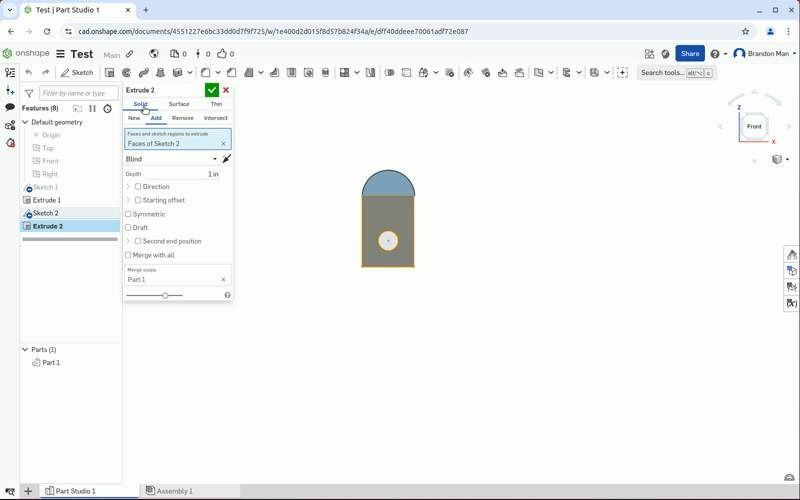
mouse_move(137, 120)
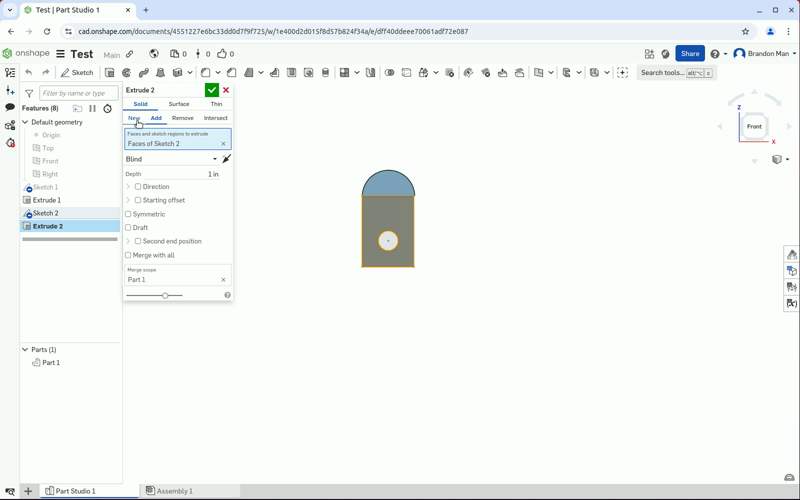
click(137, 120)
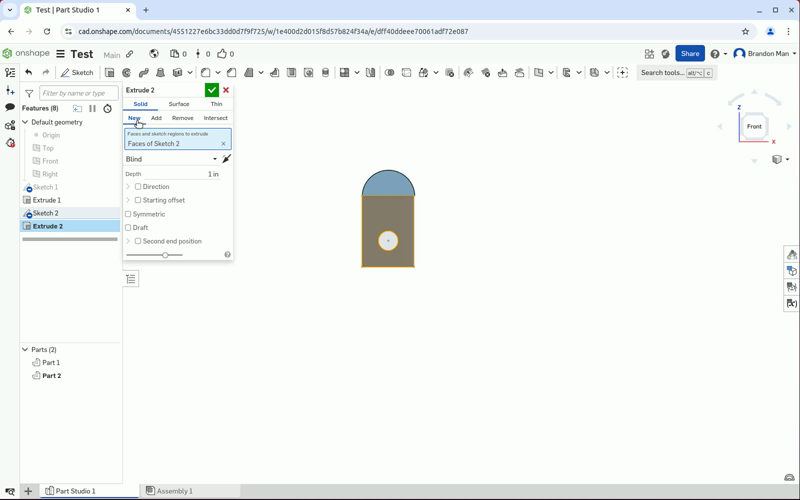
key(tab, 4)
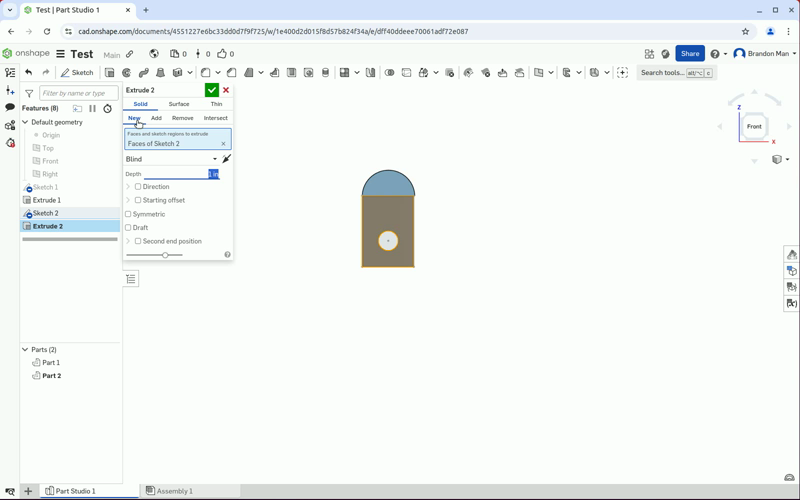
text(5.296)
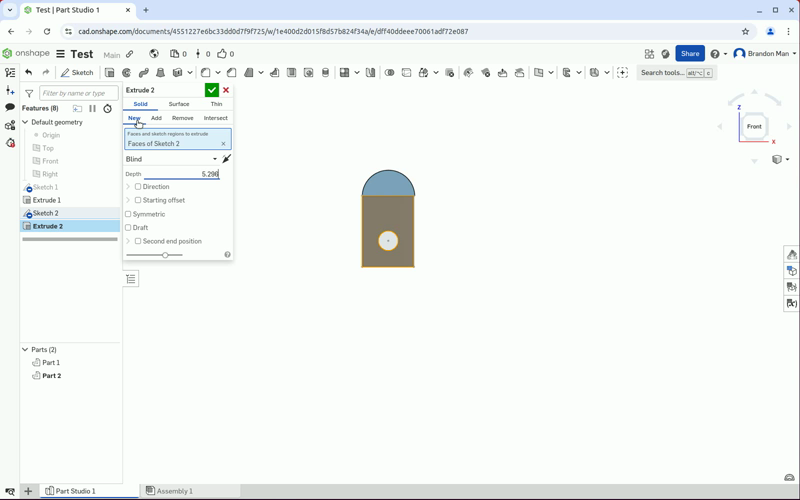
key(enter)
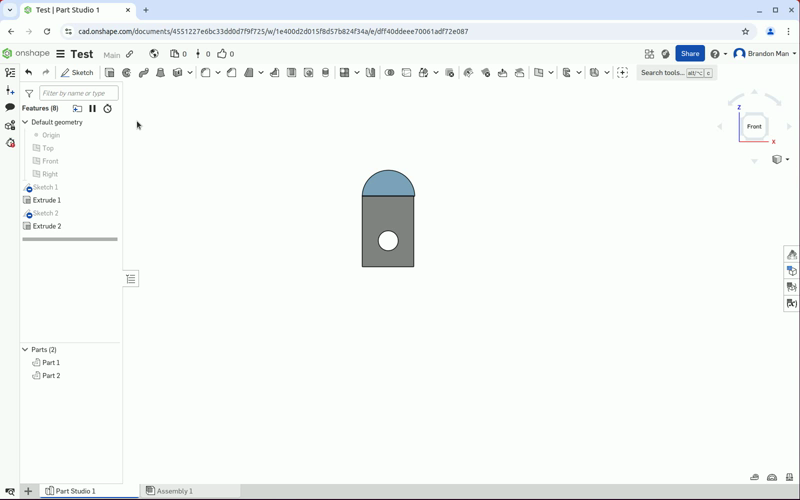
key(shift+h)
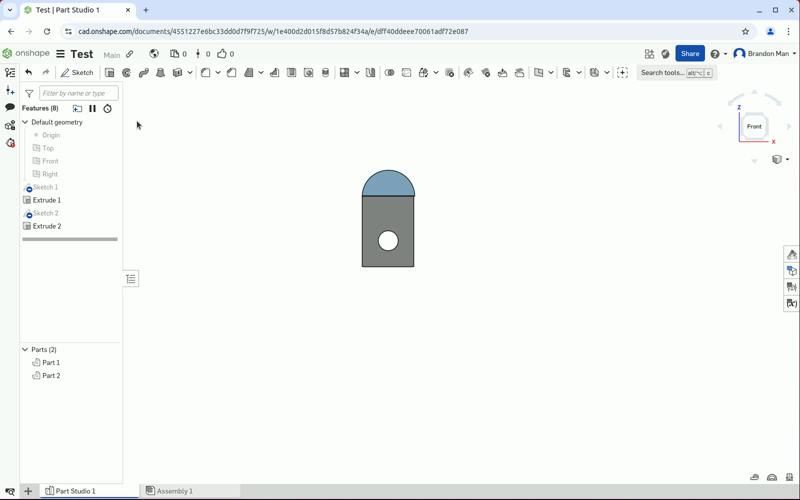
key(shift+h)
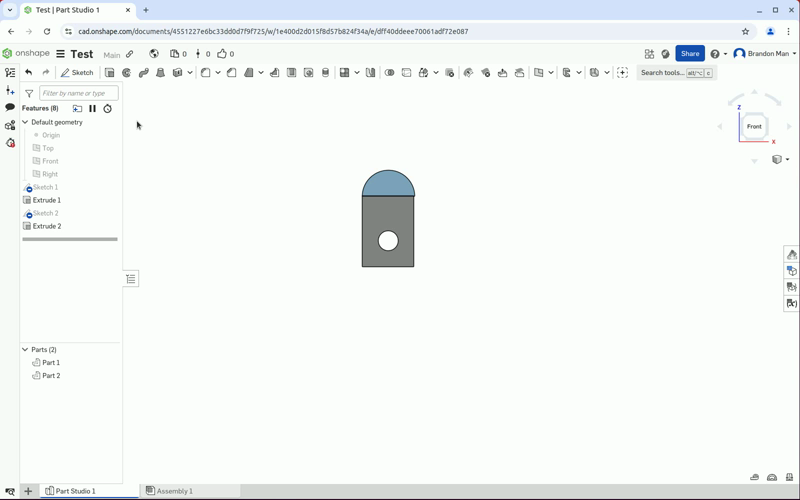
mouse_move(73, 189)
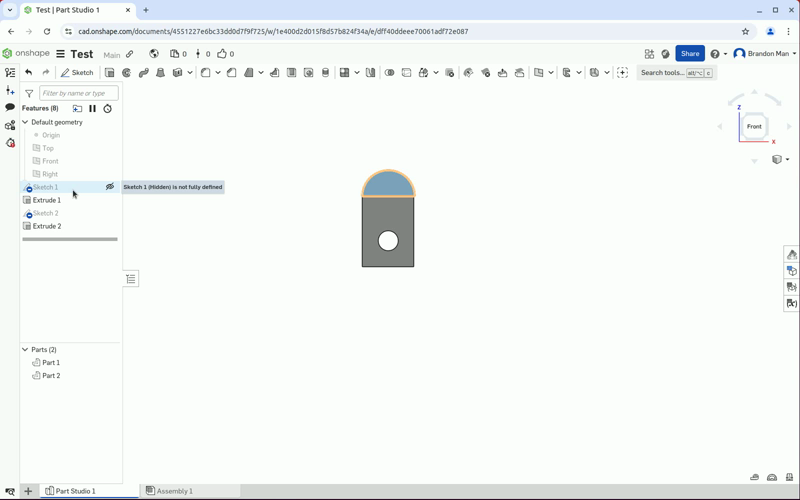
click(73, 189)
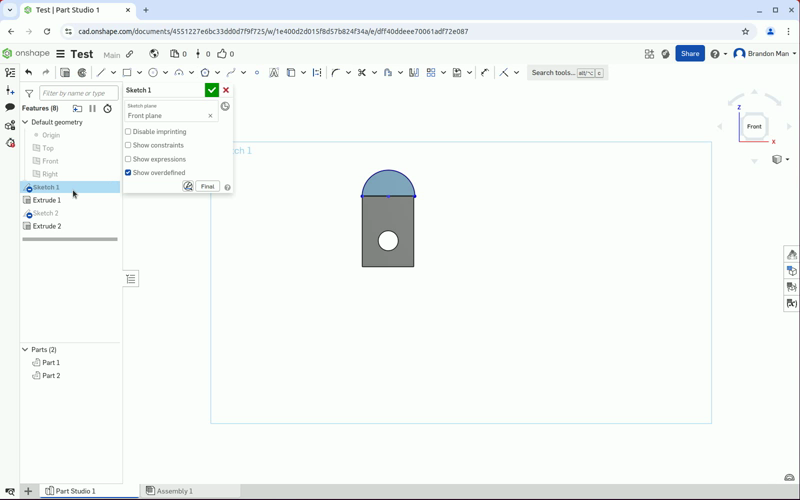
mouse_move(229, 92)
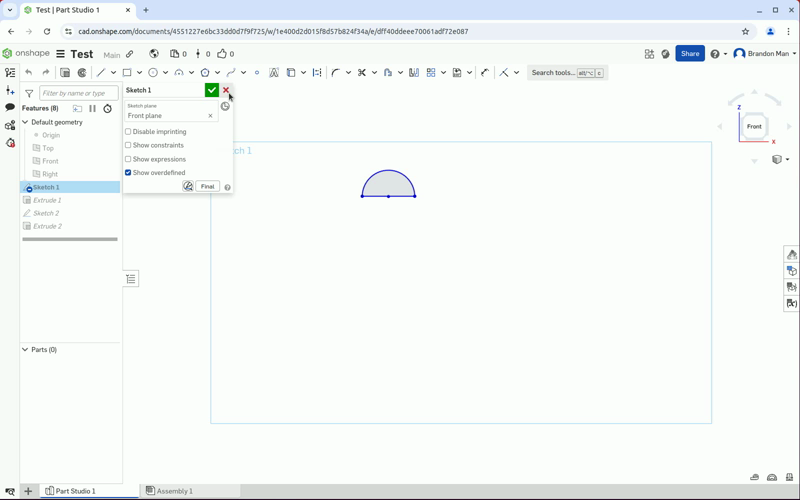
click(229, 92)
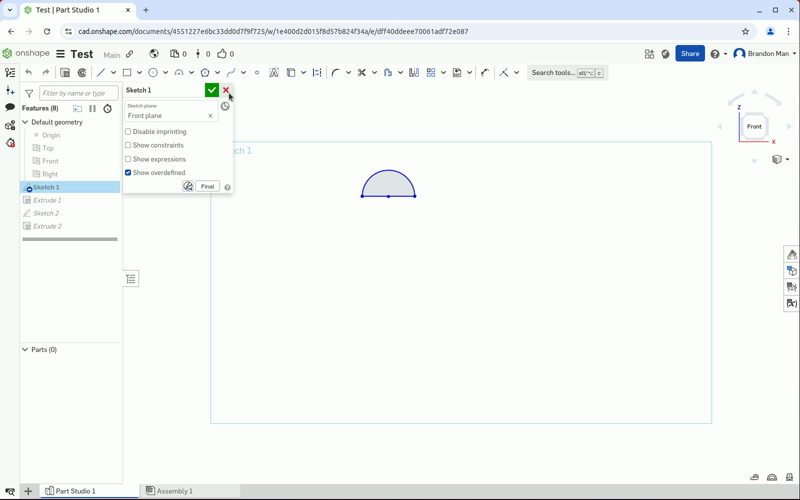
key(shift+s)
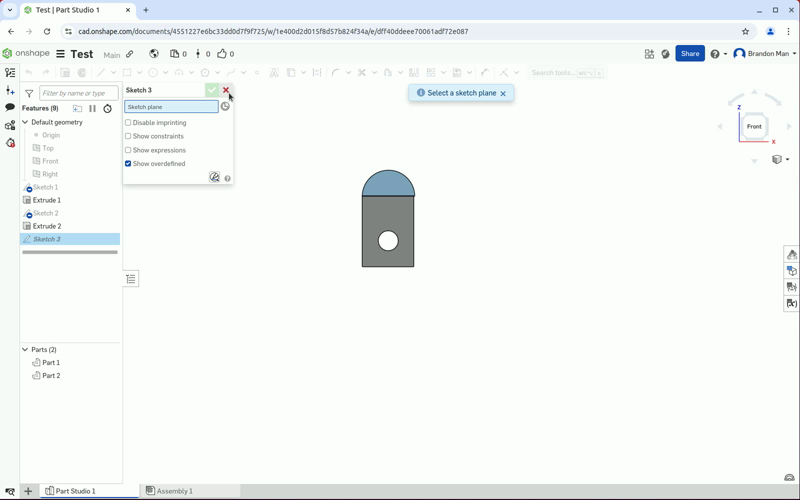
mouse_move(73, 163)
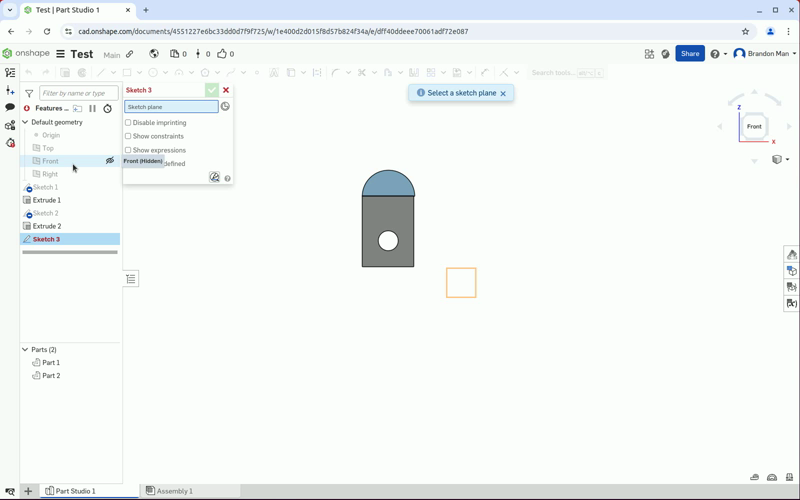
click(73, 163)
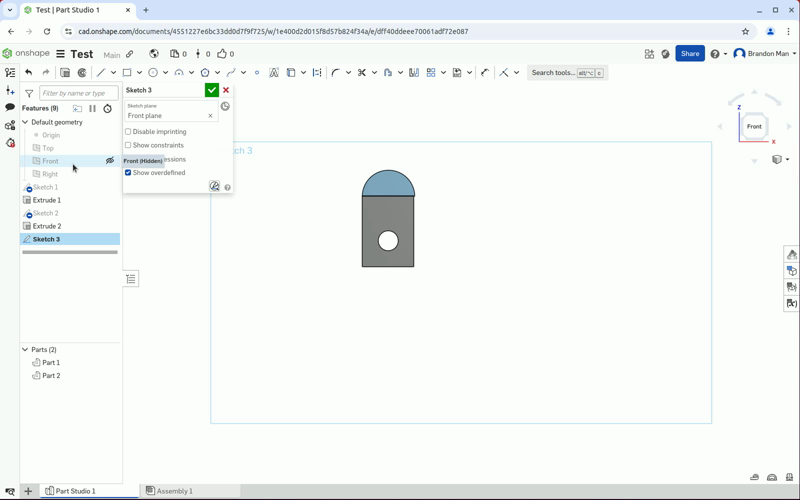
mouse_move(73, 352)
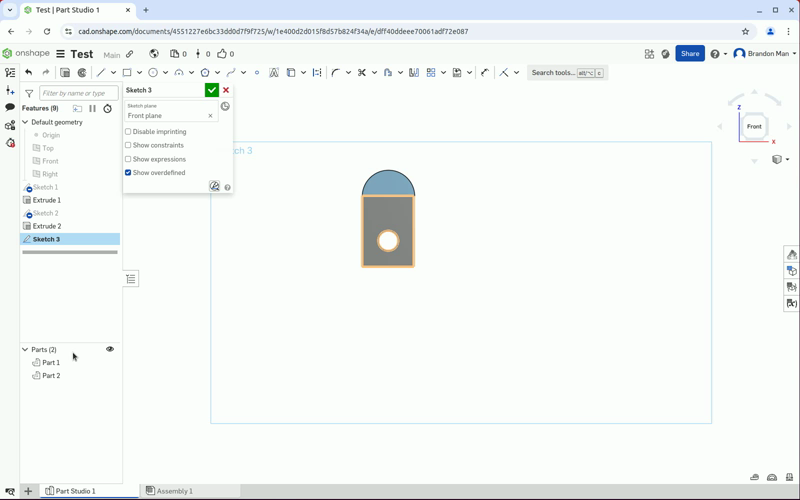
key(y)
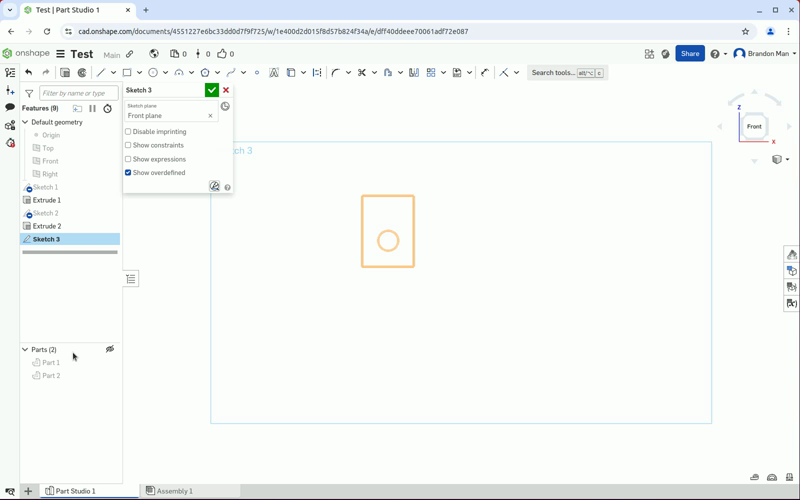
key(l)
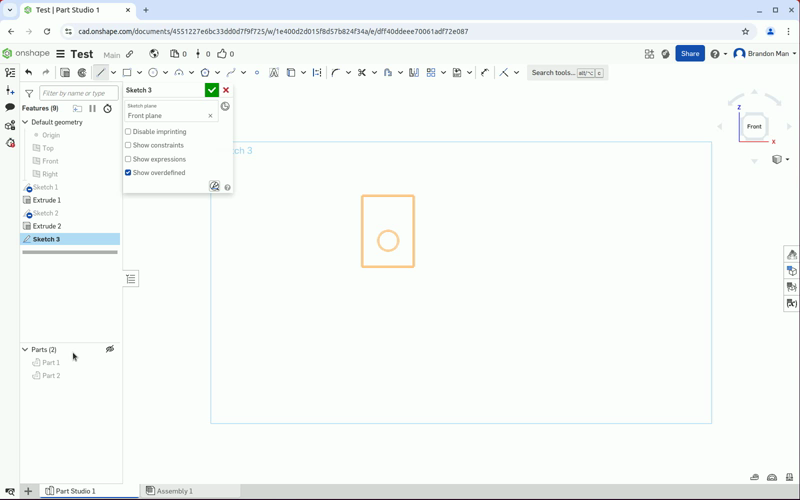
key_down(shift)
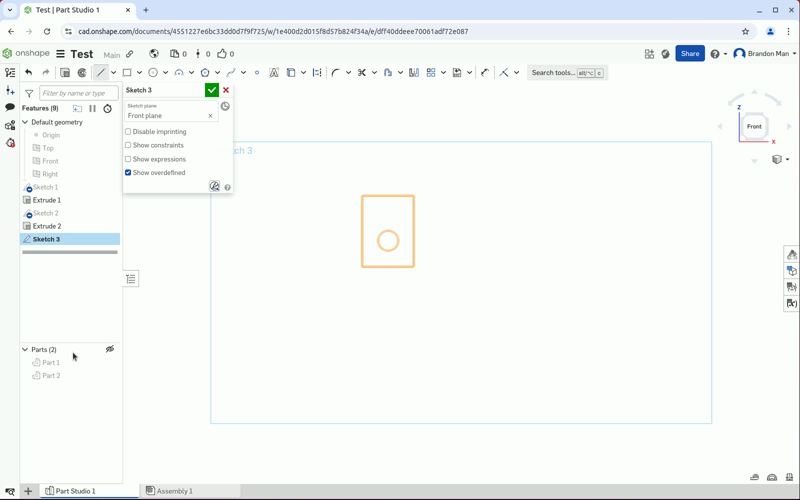
mouse_move(362, 196)
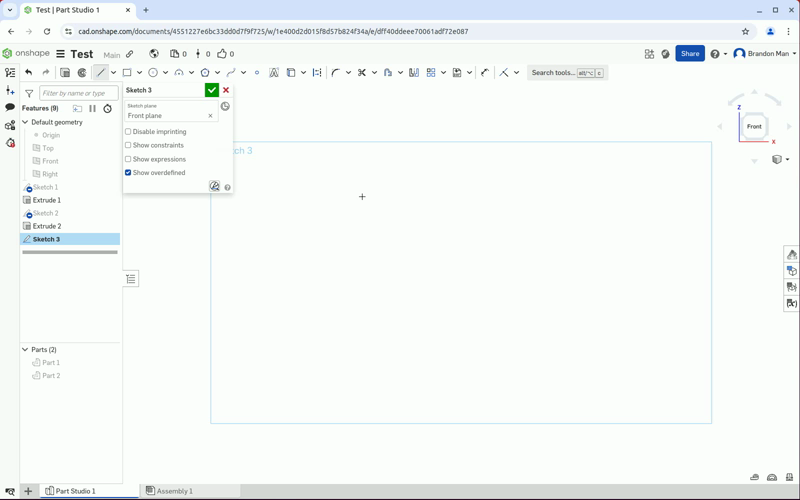
click(362, 196)
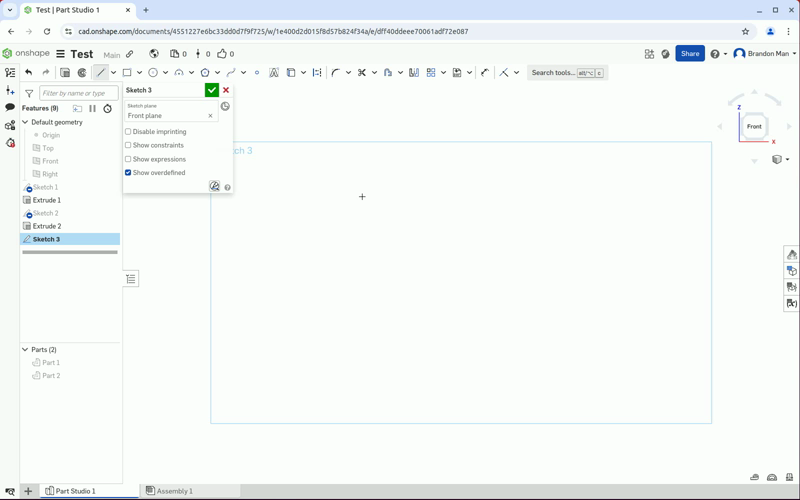
key_up(shift)
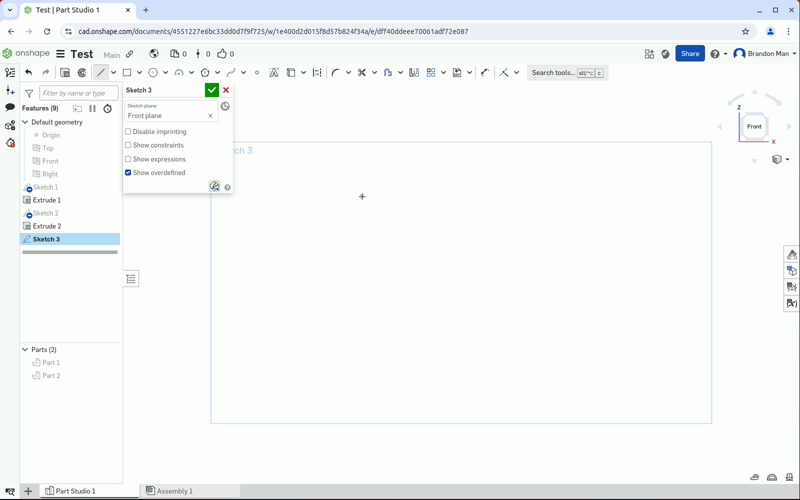
key_down(shift)
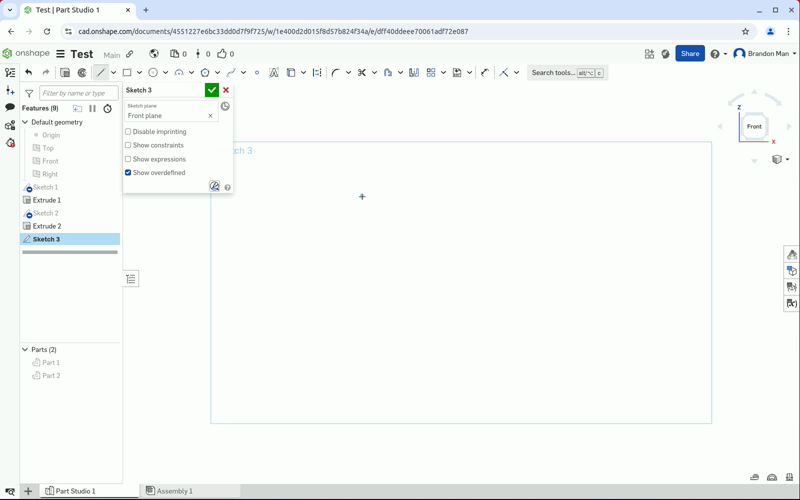
mouse_move(392, 196)
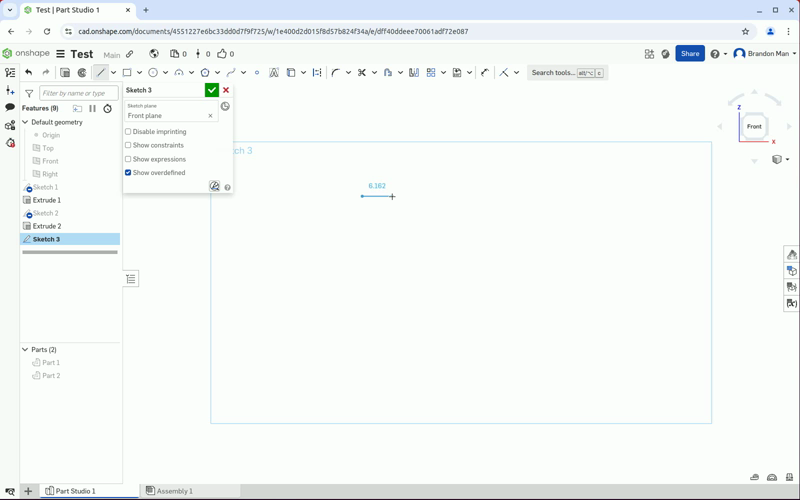
mouse_move(414, 196)
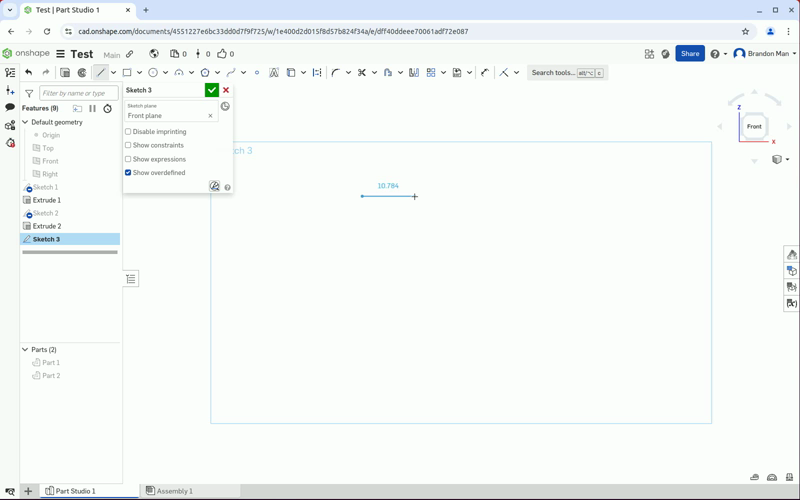
click(414, 196)
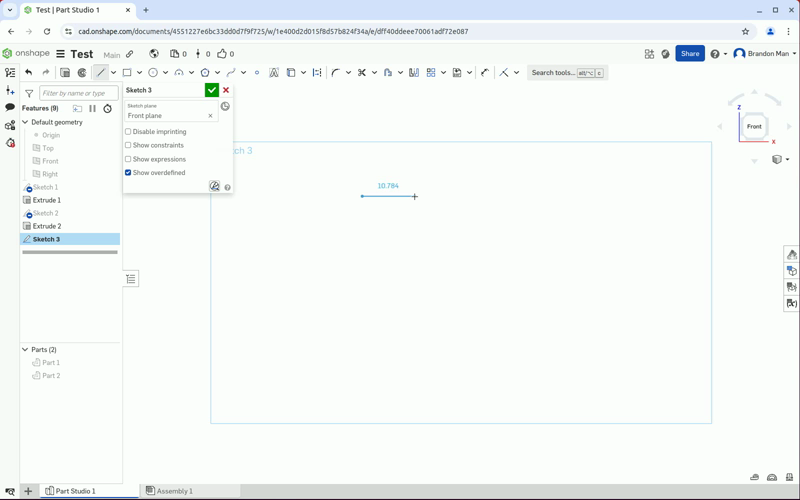
key_up(shift)
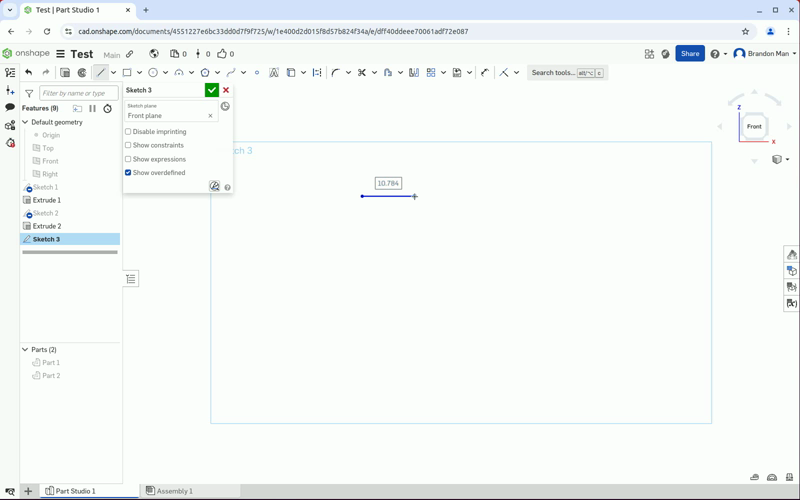
key(esc)
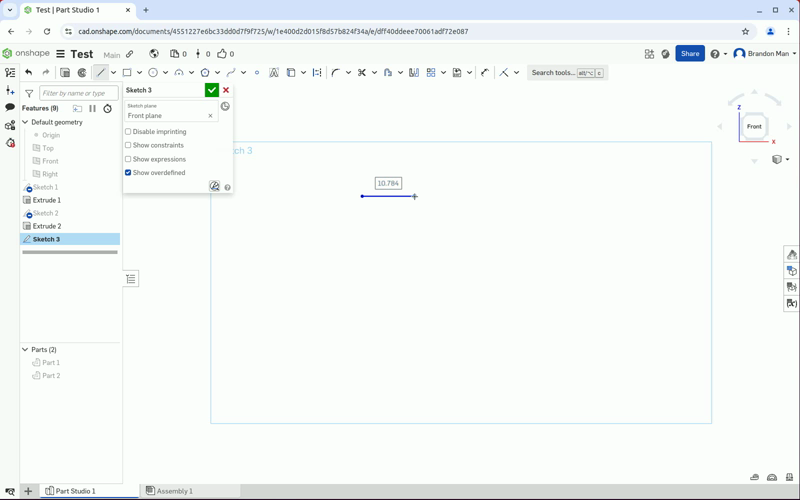
key(a)
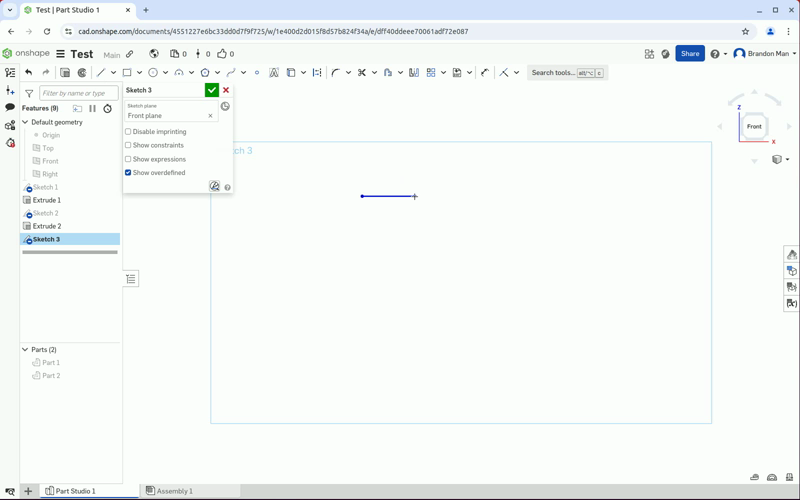
mouse_move(414, 196)
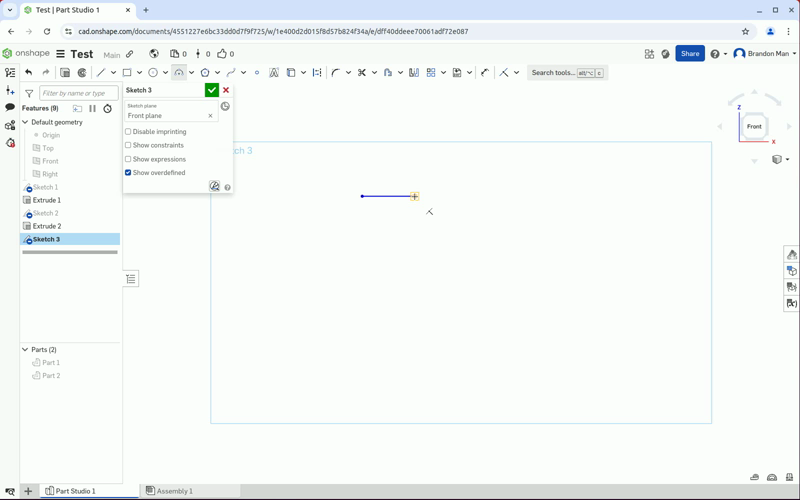
click(414, 196)
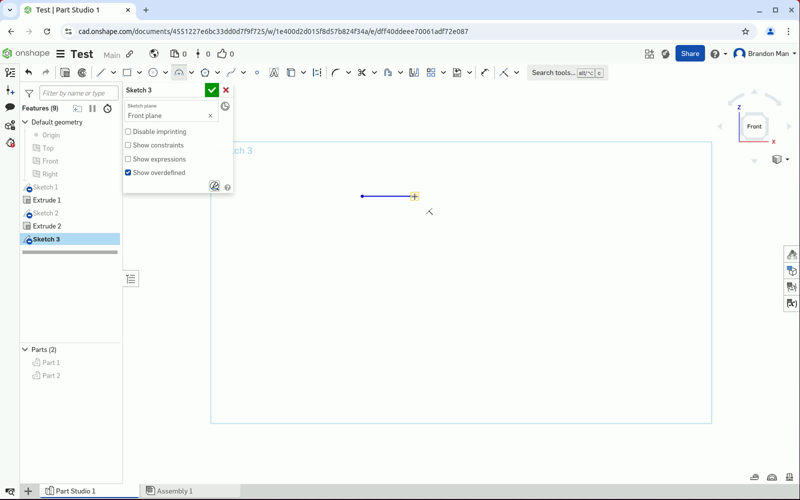
mouse_move(362, 196)
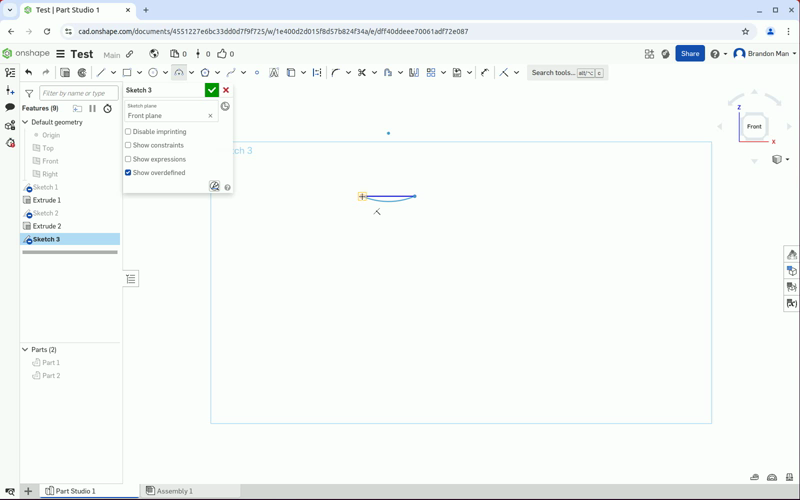
click(362, 196)
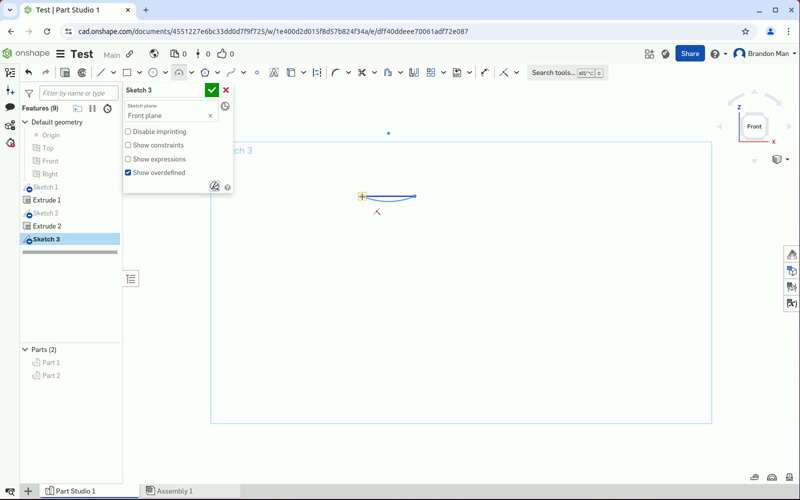
key_down(shift)
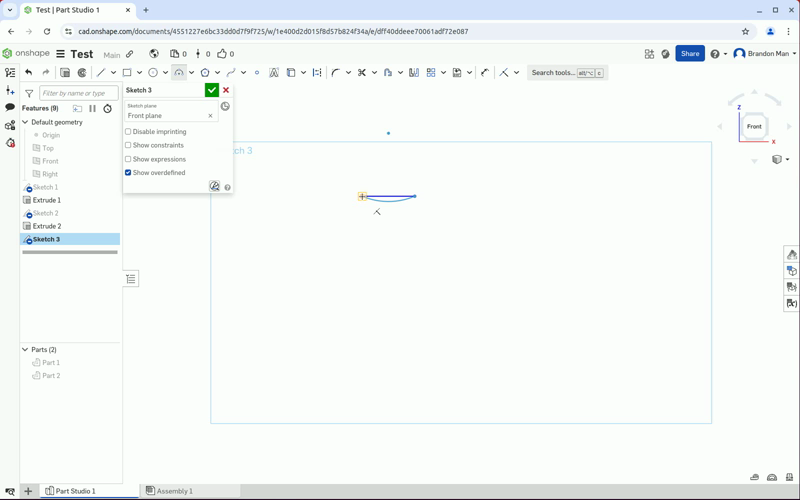
mouse_move(388, 170)
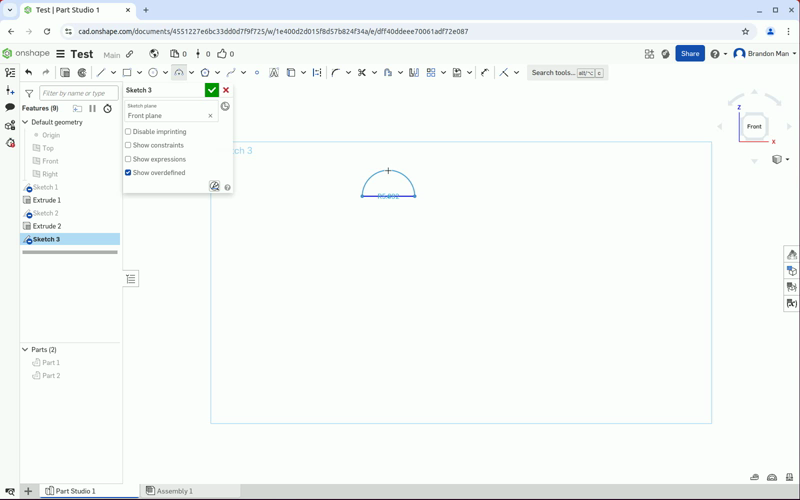
click(388, 170)
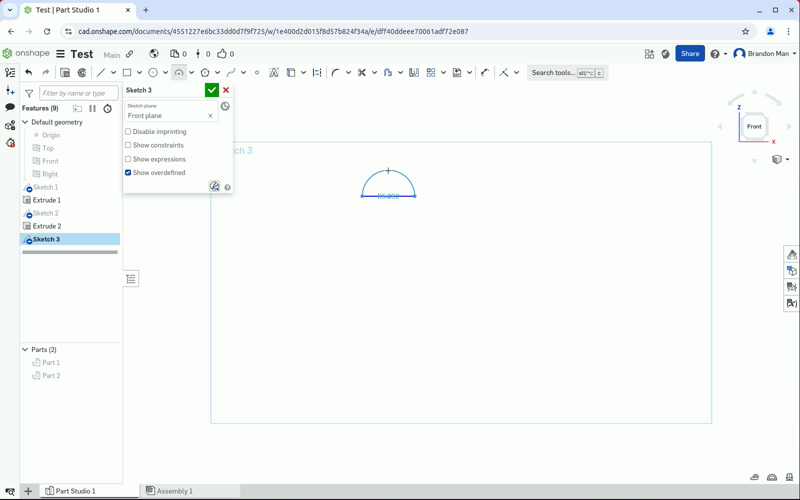
key_up(shift)
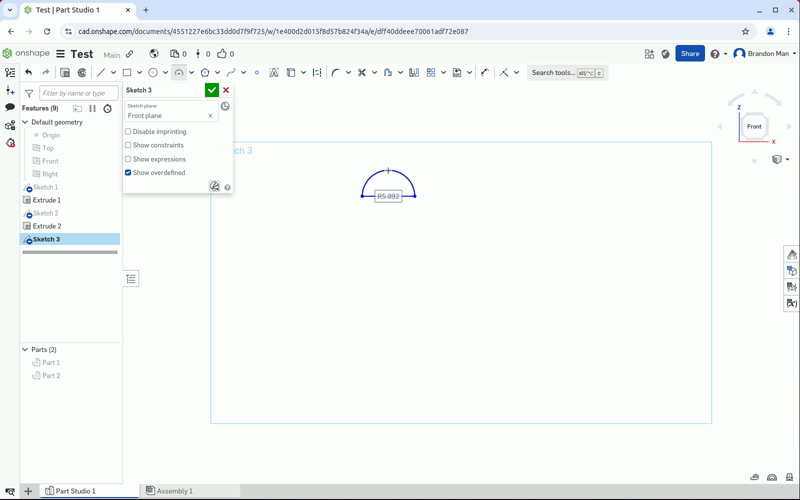
key(esc)
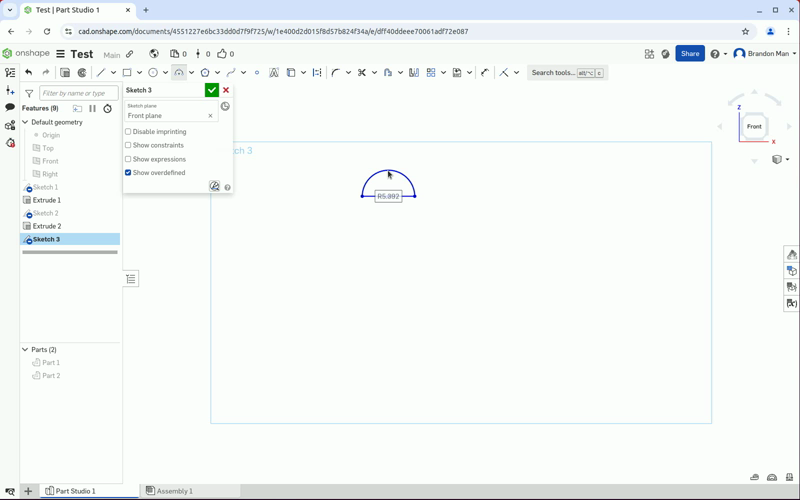
mouse_move(384, 190)
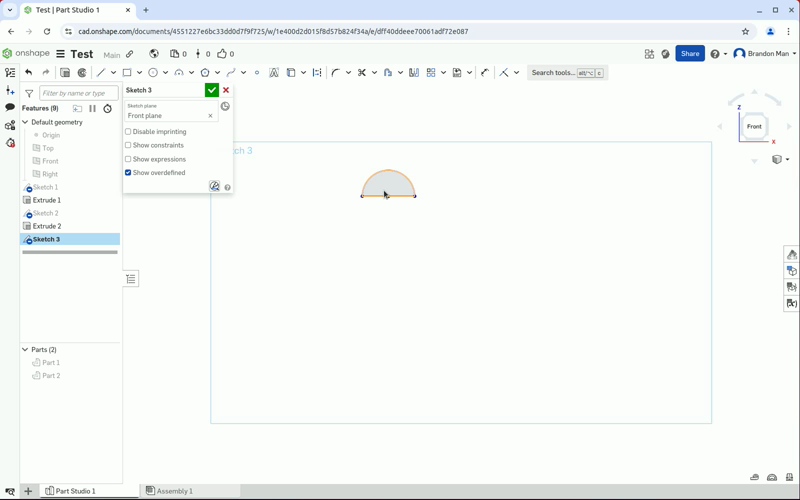
scroll(6)
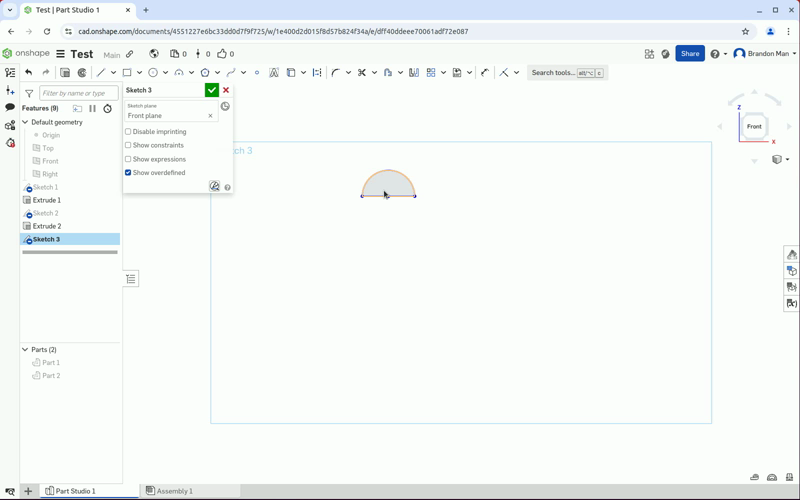
scroll(6)
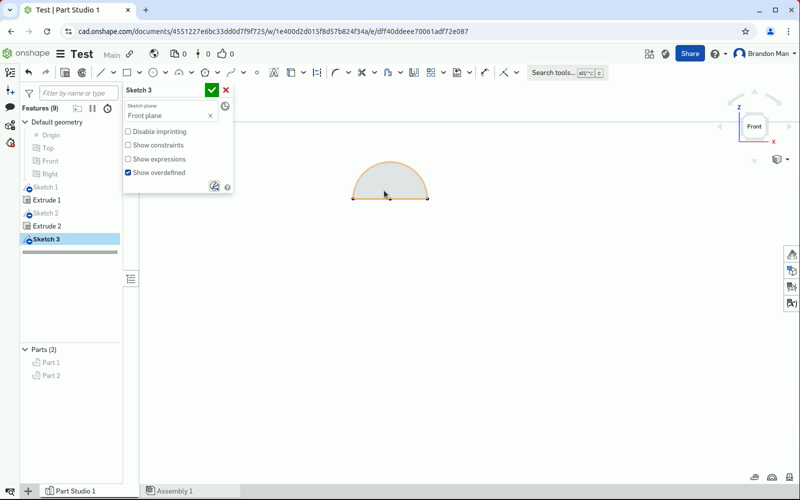
scroll(6)
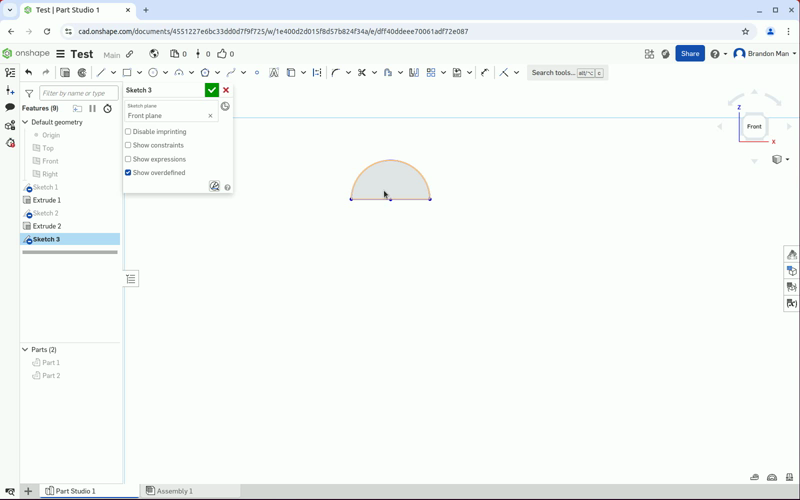
scroll(6)
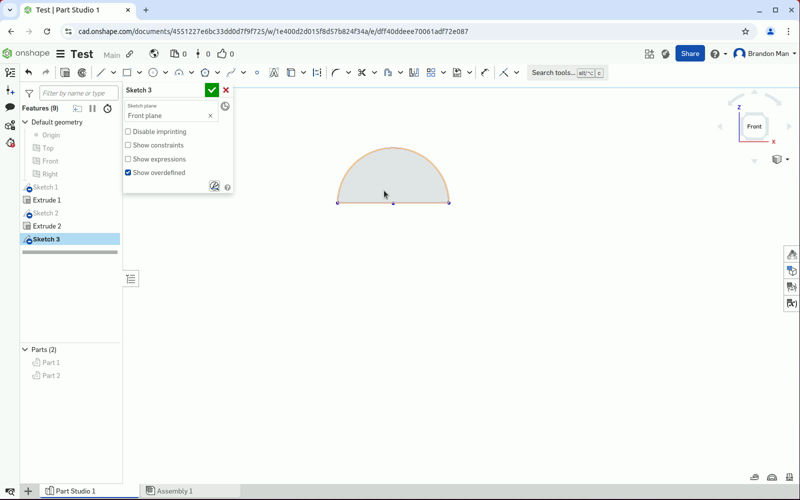
scroll(6)
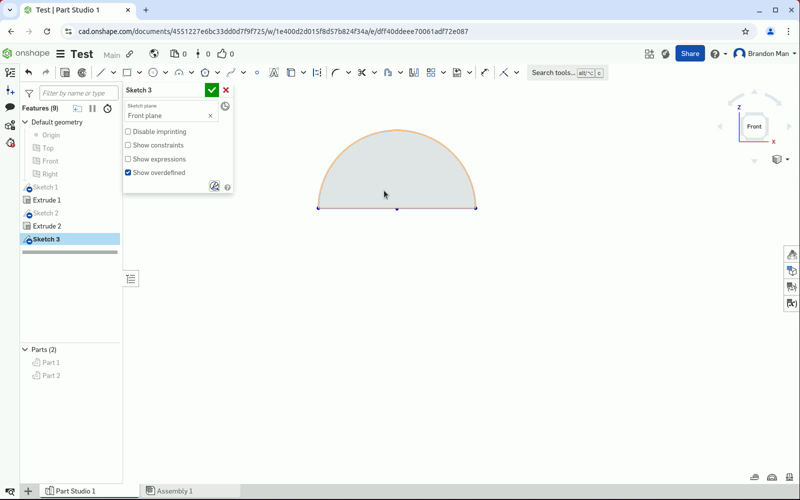
scroll(6)
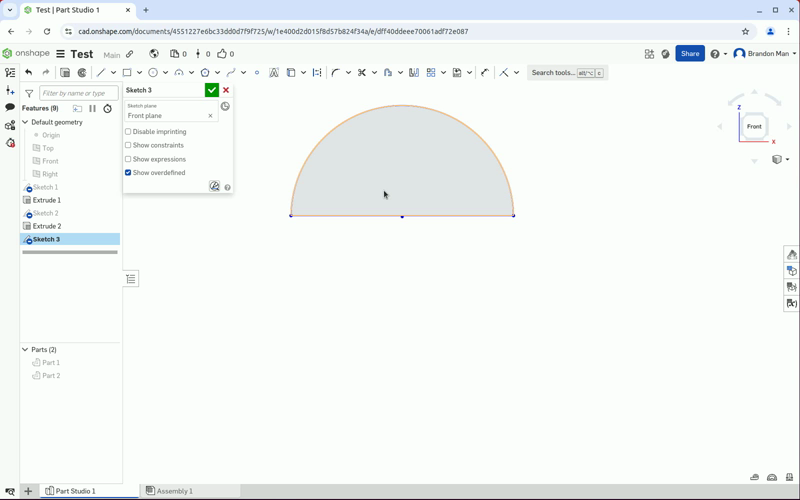
scroll(6)
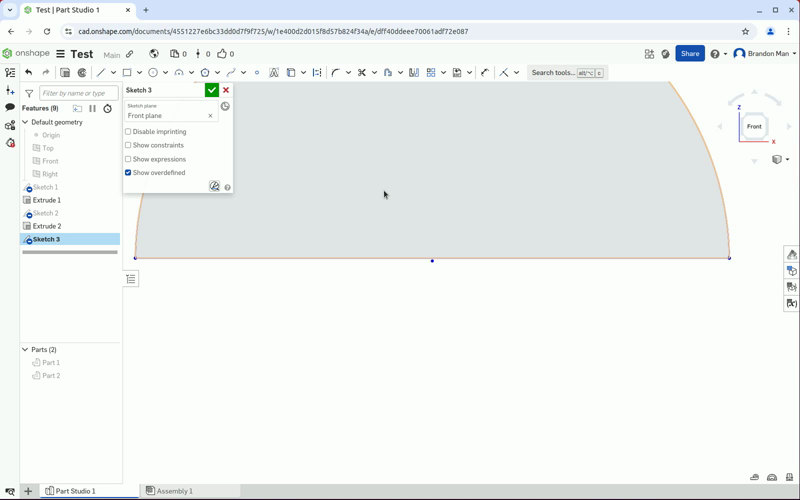
click(384, 190)
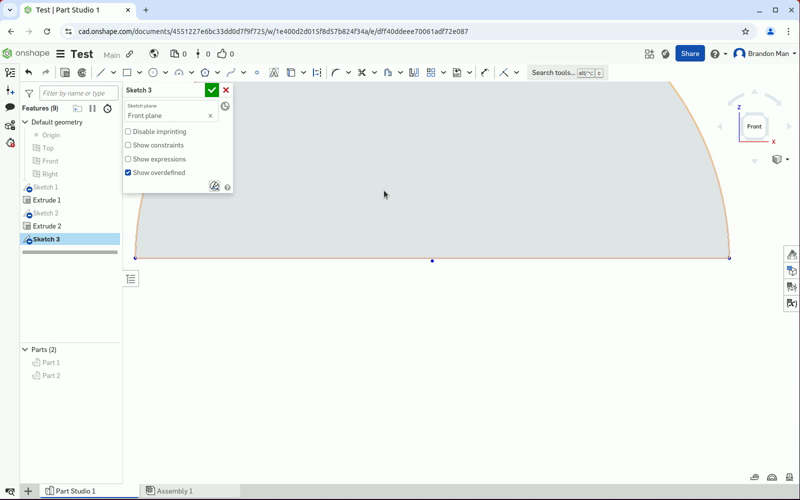
scroll(-6)
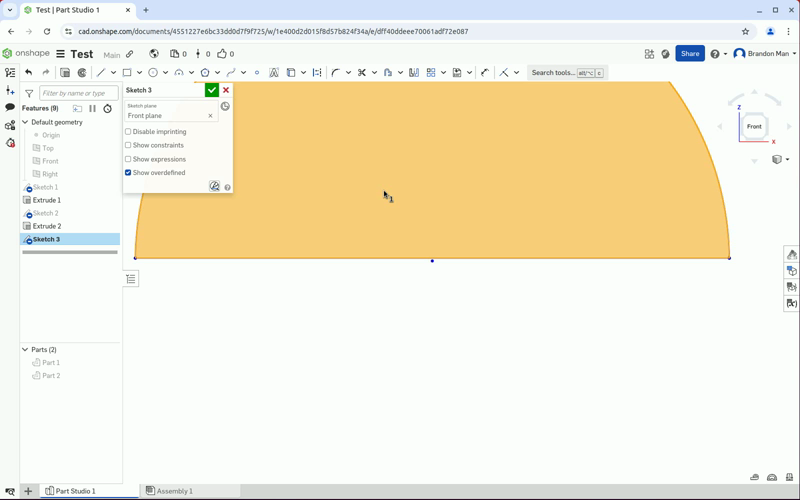
scroll(-6)
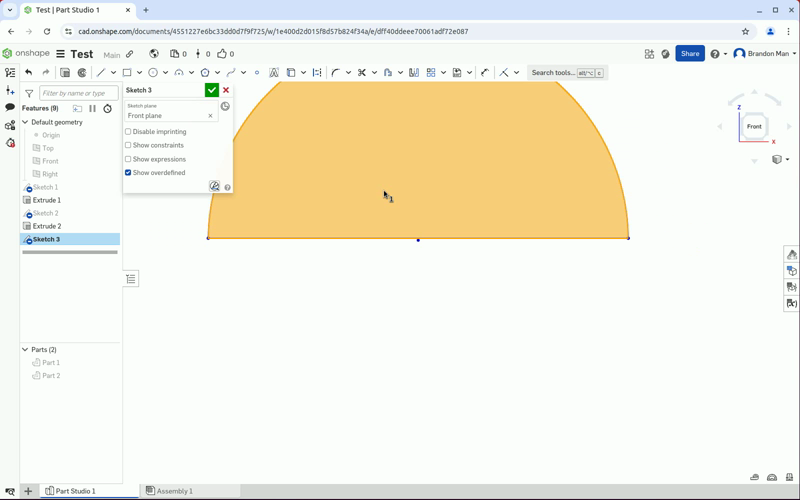
scroll(-6)
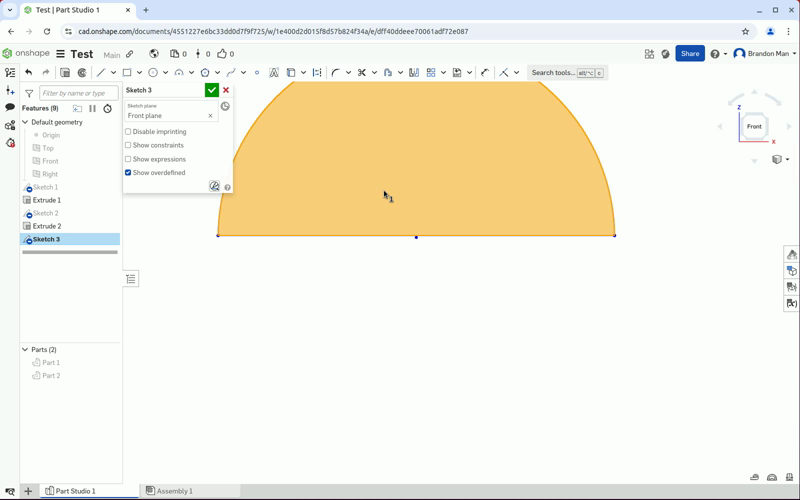
scroll(-6)
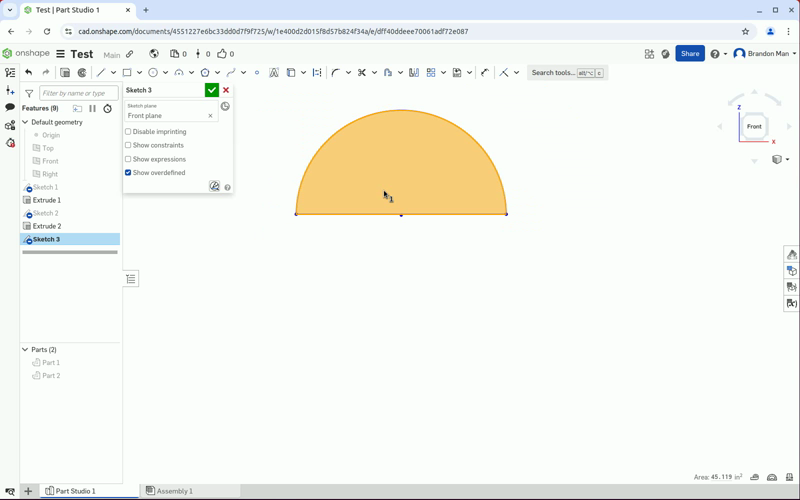
scroll(-6)
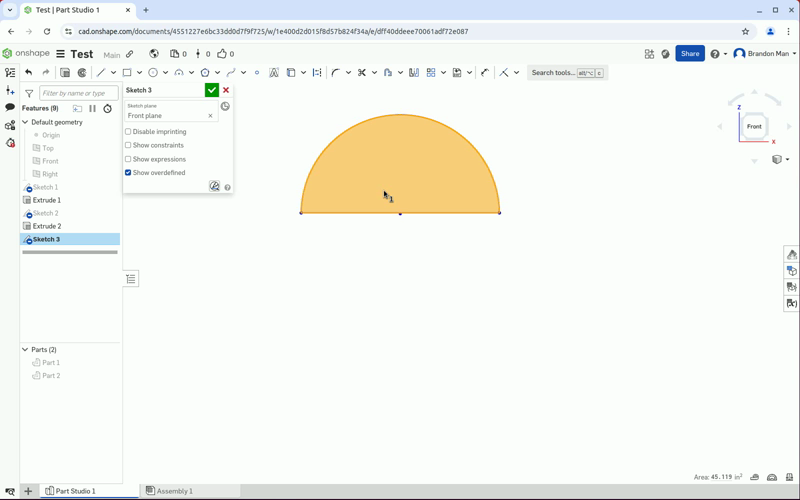
scroll(-6)
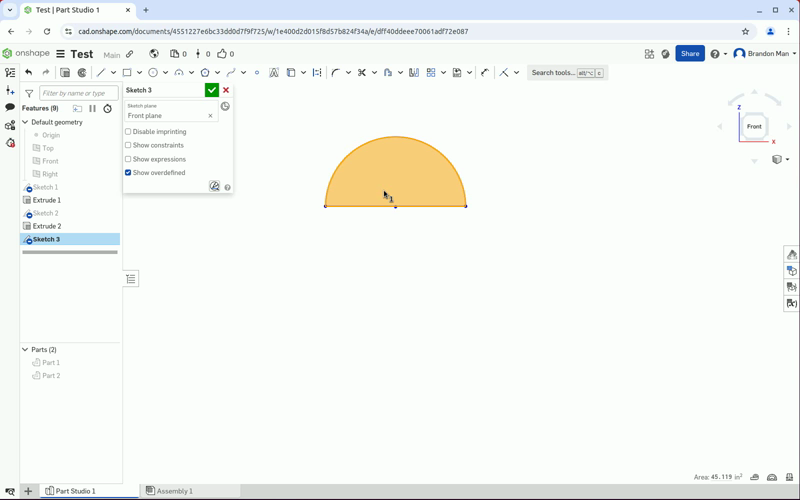
scroll(-6)
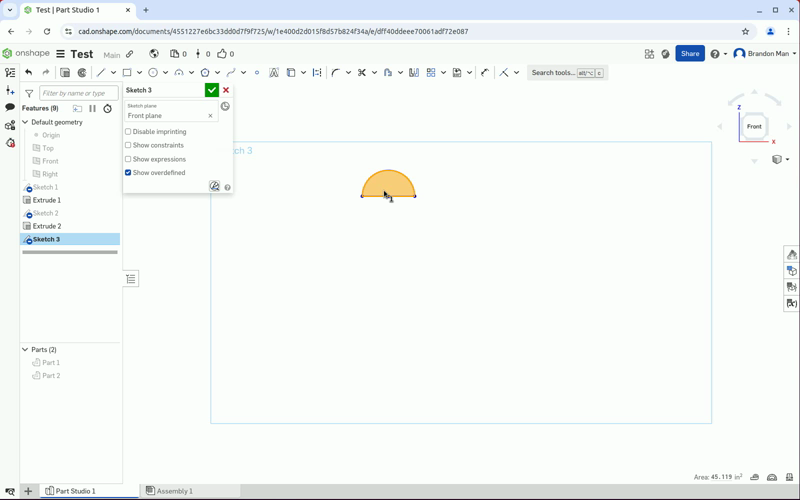
mouse_move(73, 352)
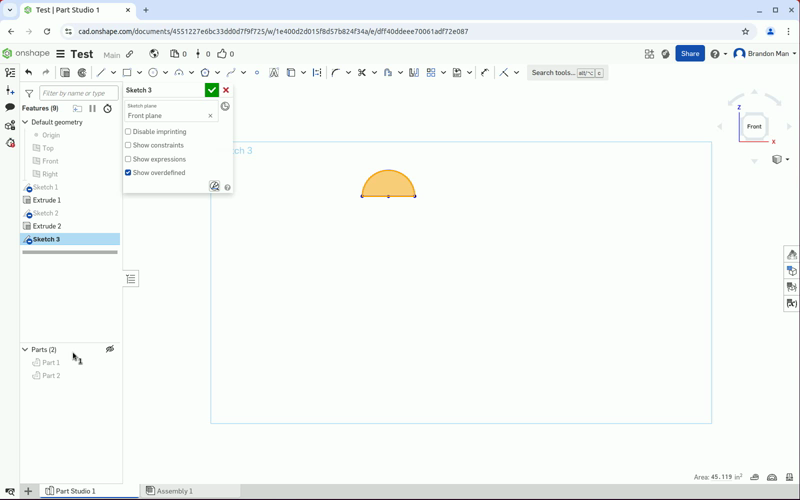
key(shift+y)
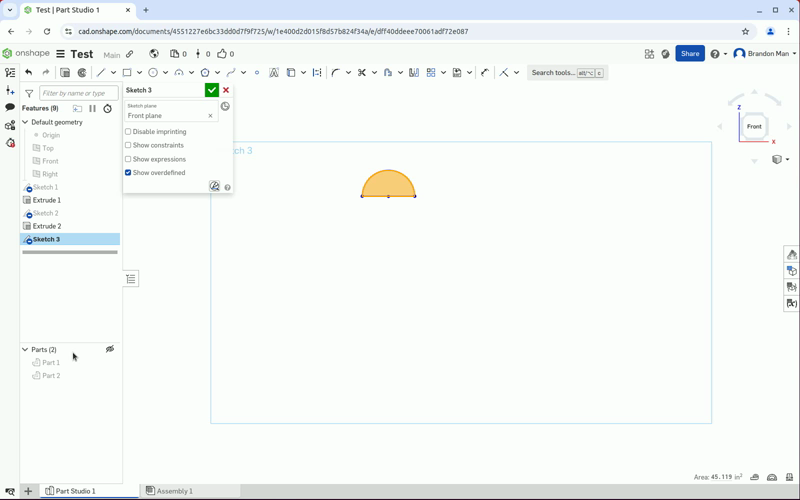
key(shift+e)
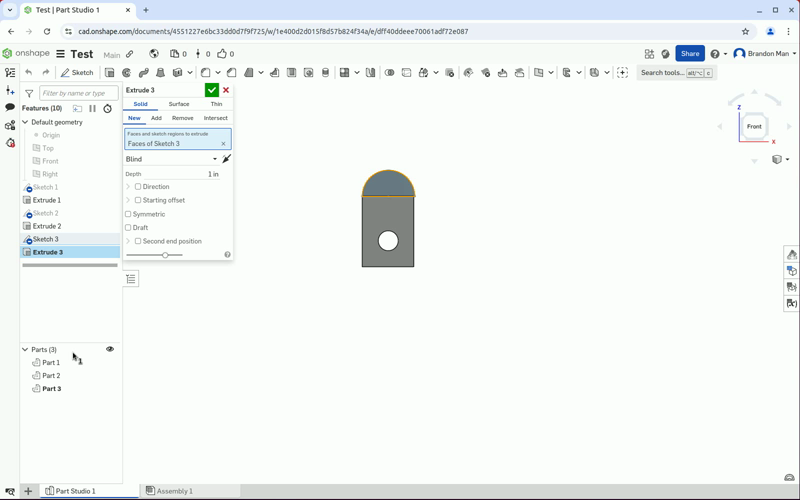
mouse_move(143, 106)
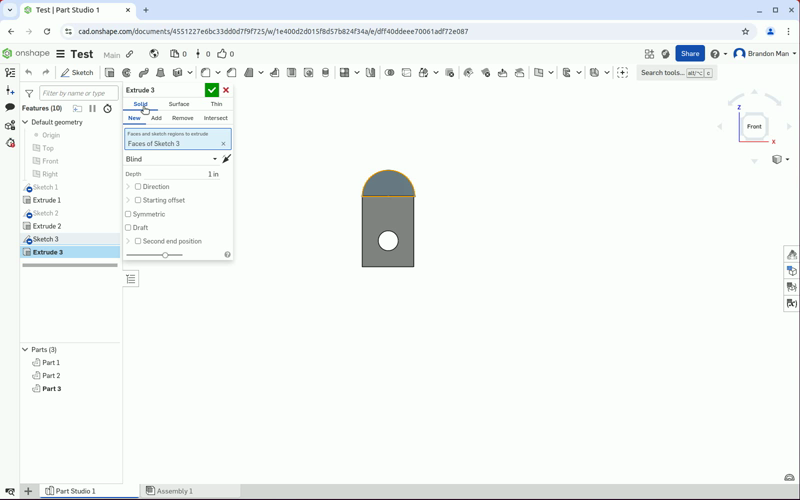
click(143, 106)
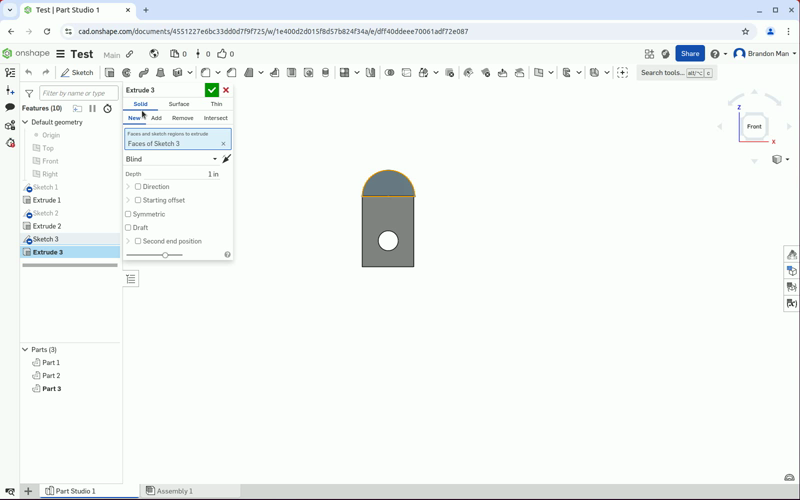
mouse_move(137, 120)
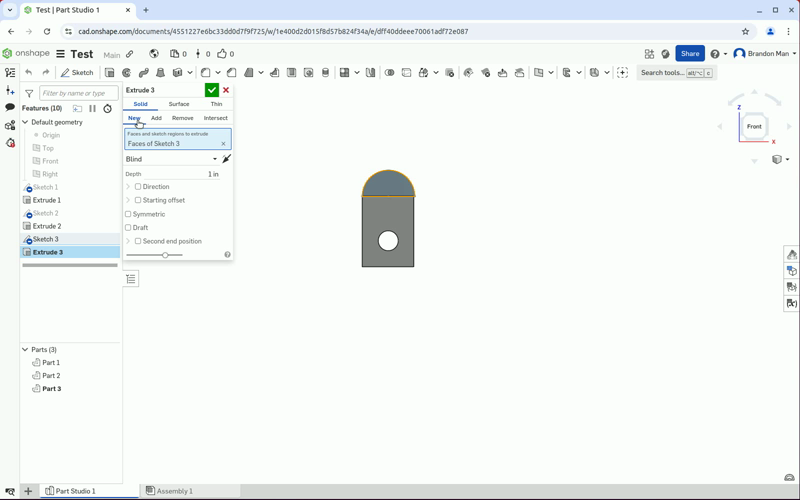
click(137, 120)
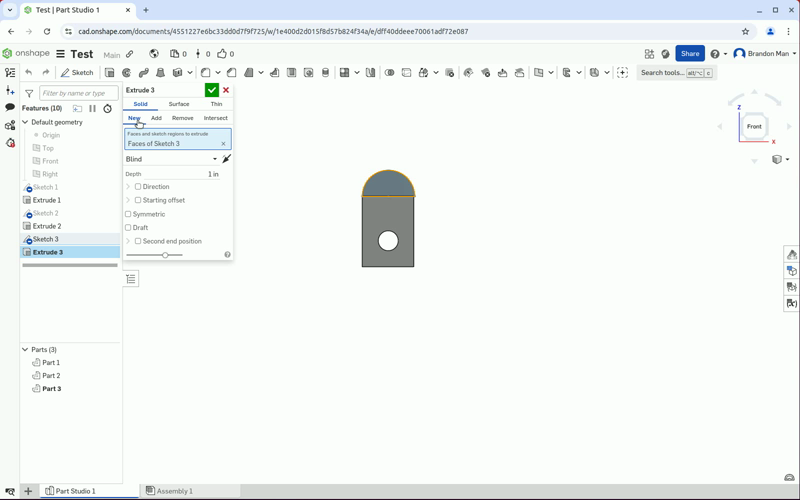
key(tab, 4)
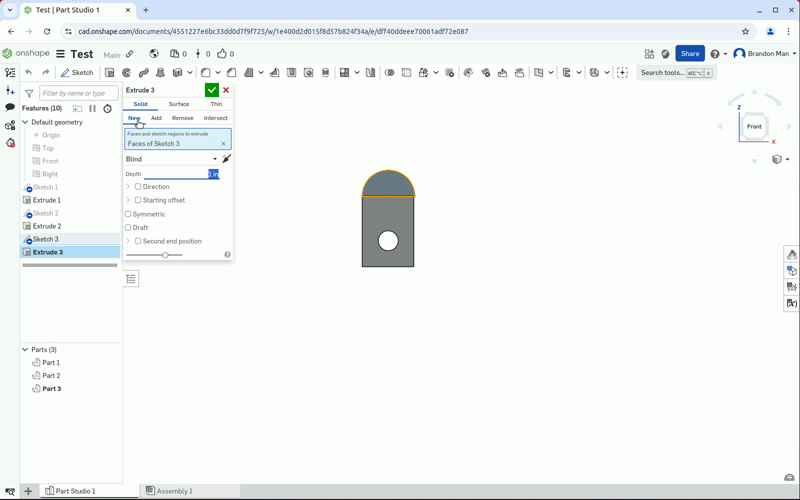
text(8.666)
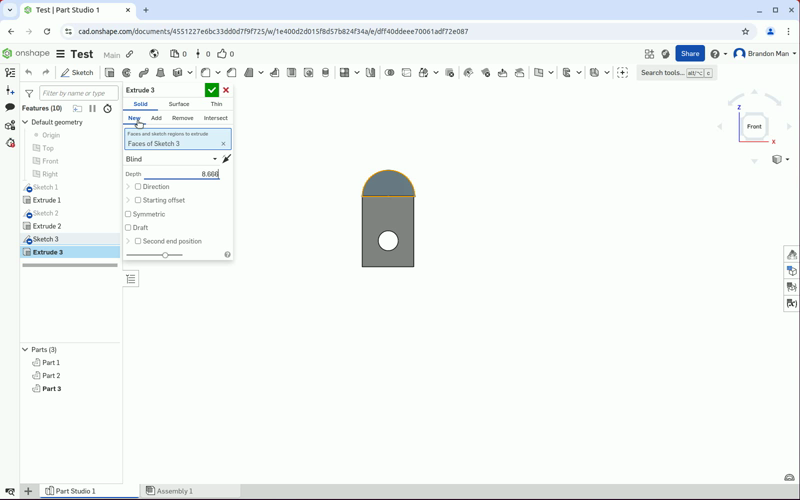
key(enter)
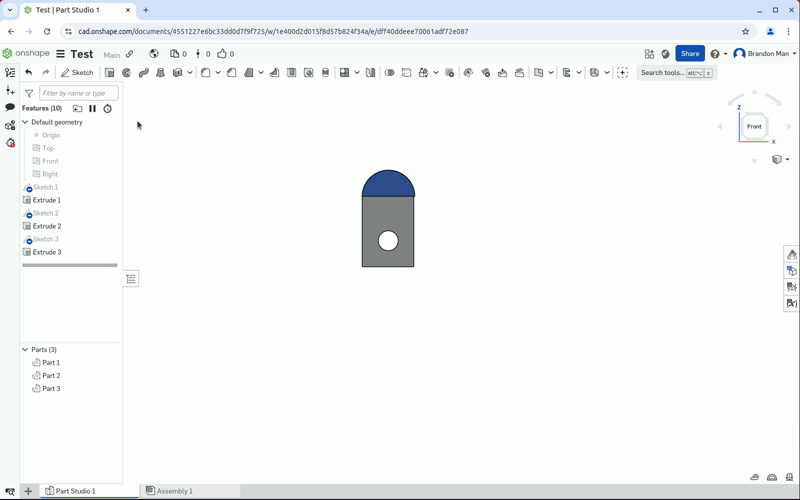
key(shift+h)
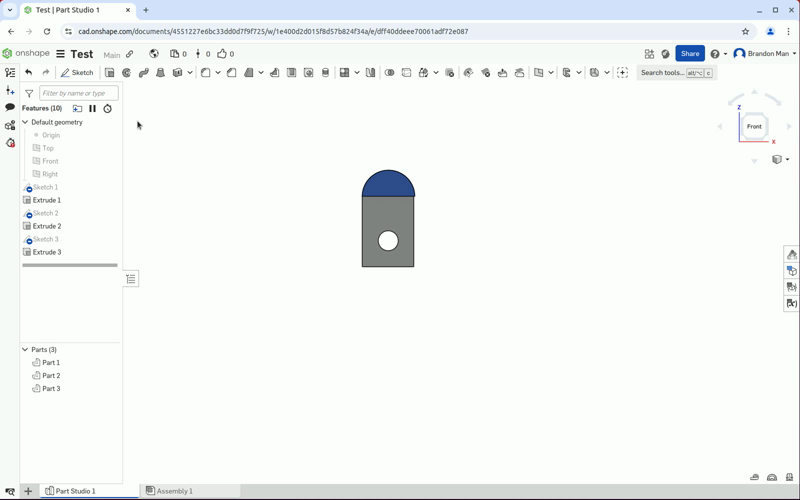
key(shift+h)
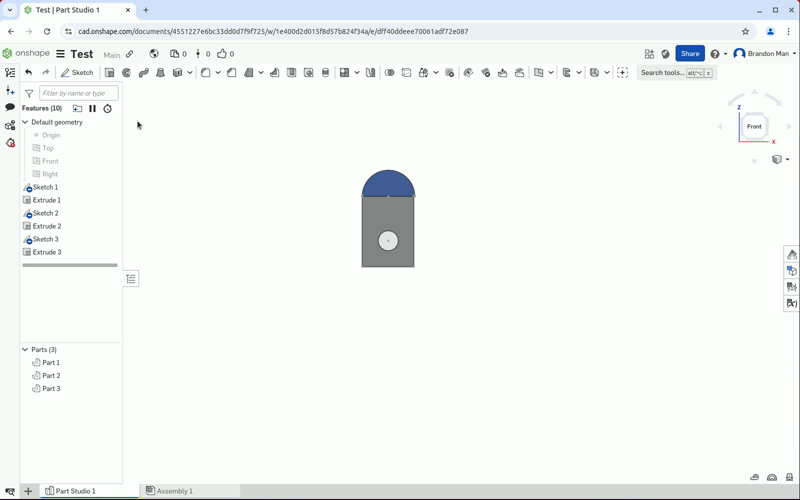
key(shift+7)
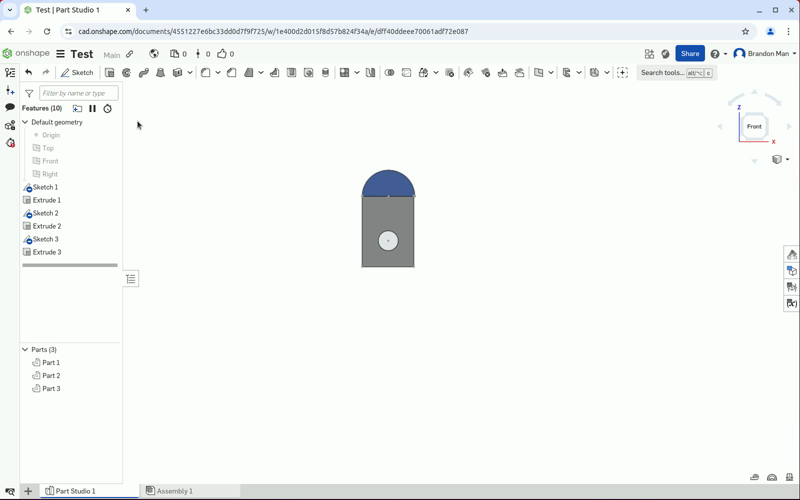
key(left, 2)
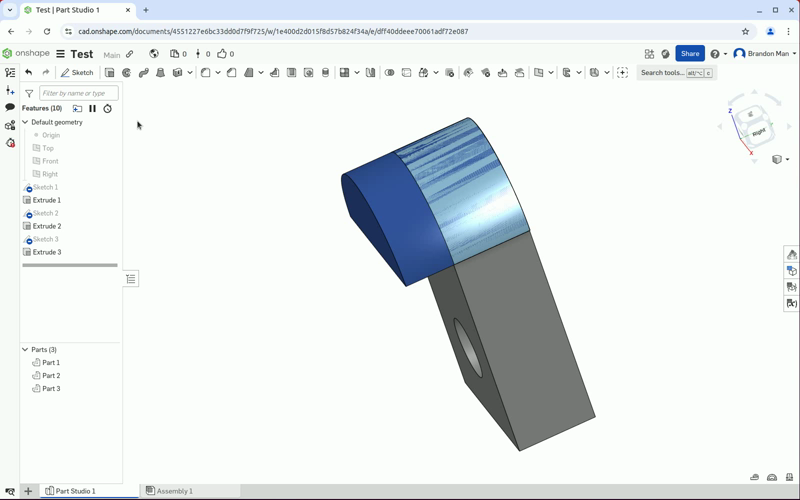
key(down, 2)
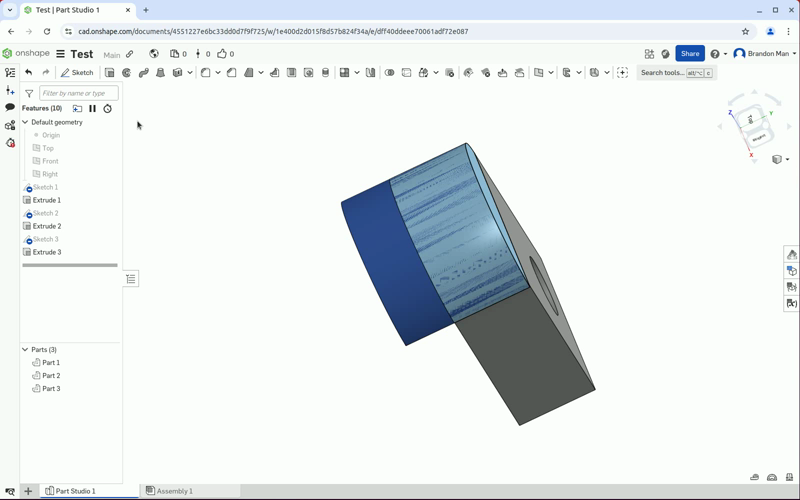
key(up, 2)
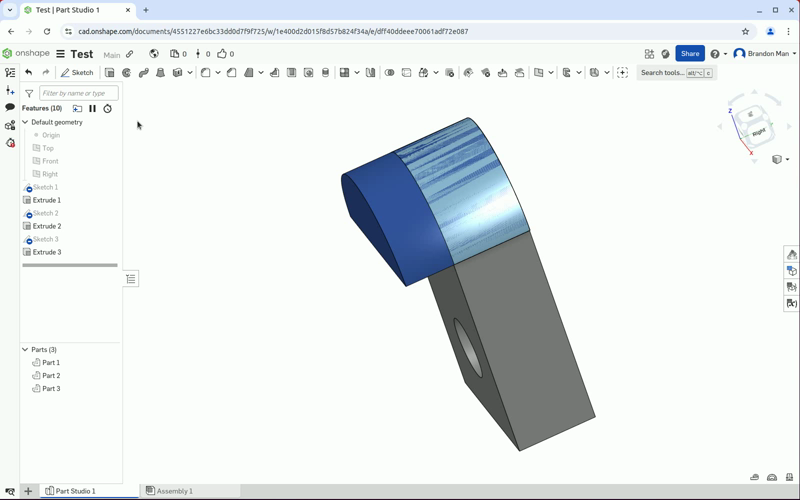
key(right, 2)
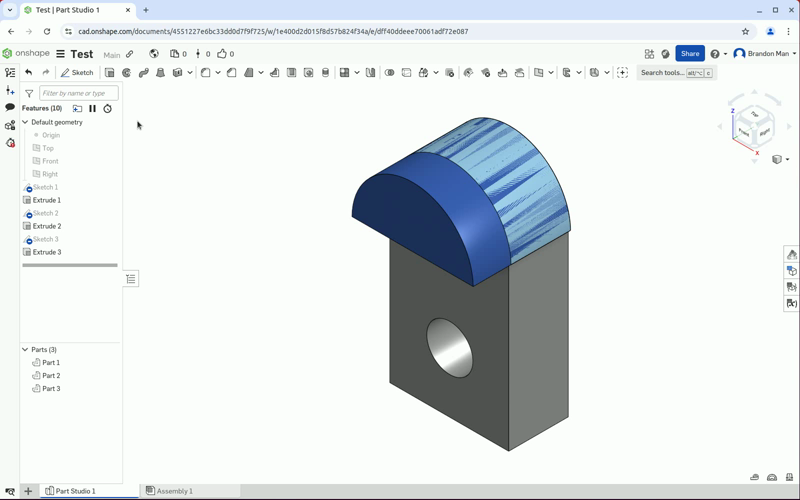
mouse_move(73, 189)
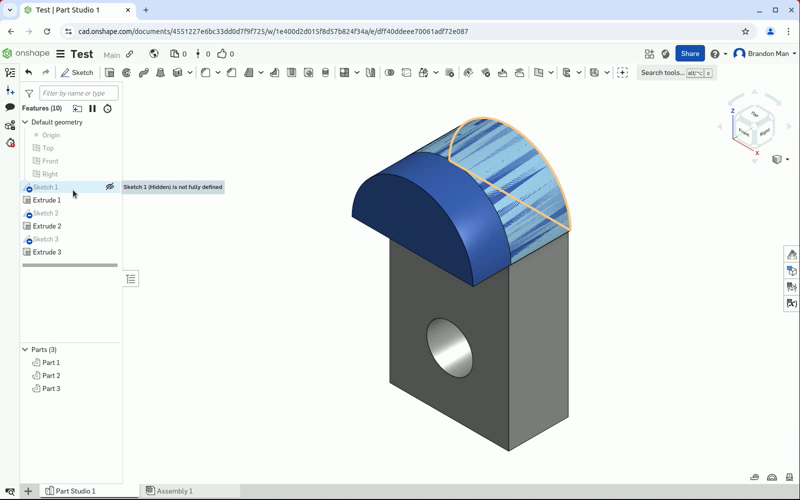
click(73, 189)